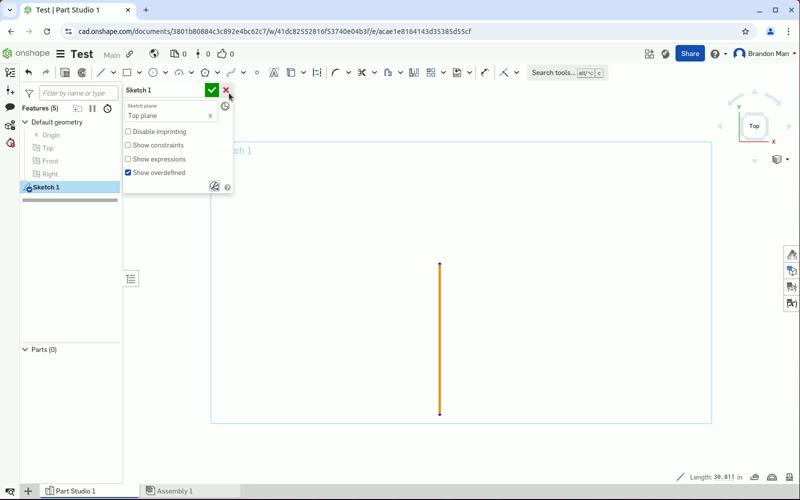
key(shift+h)
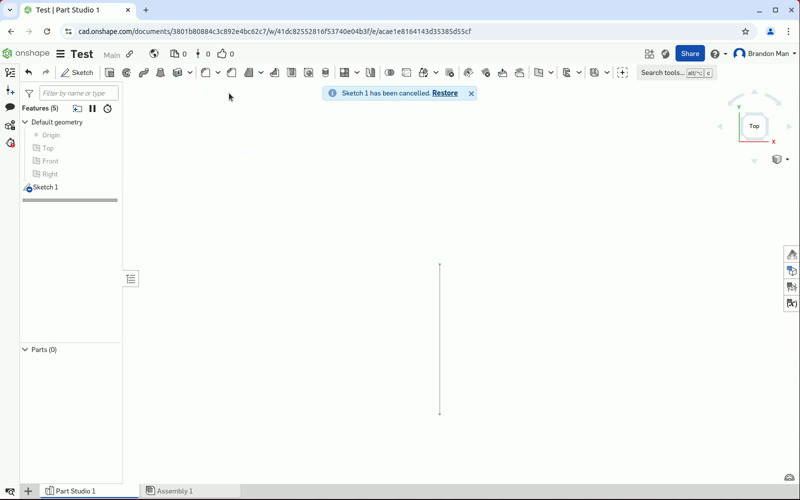
key(shift+s)
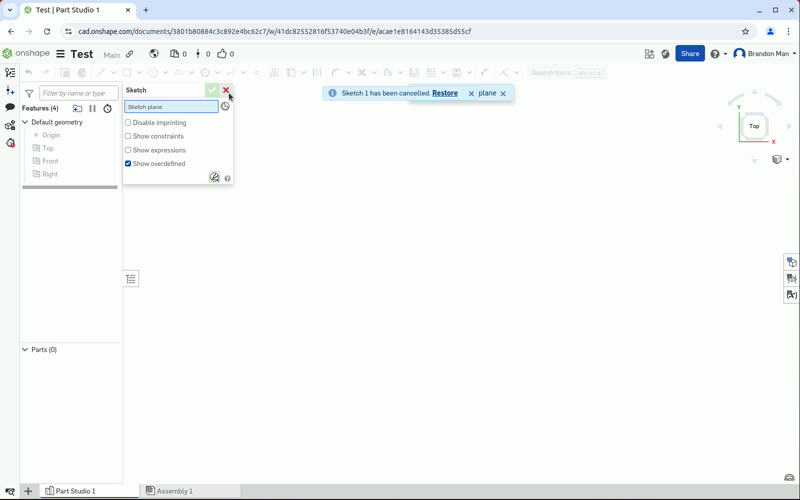
mouse_move(73, 150)
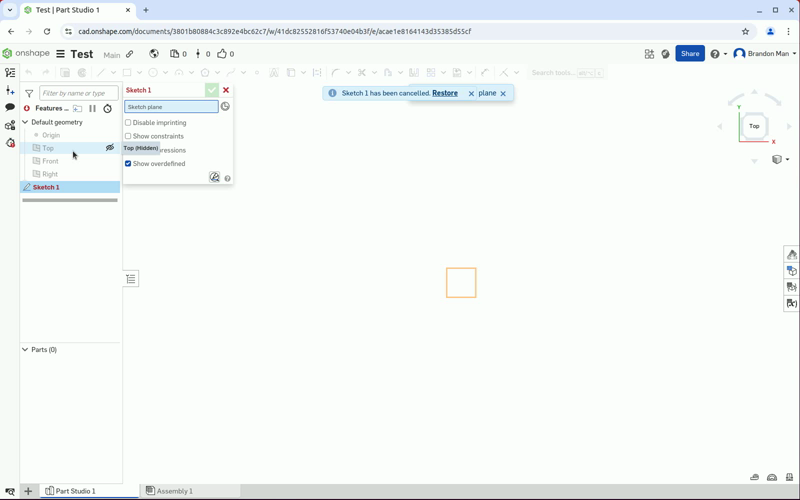
click(73, 150)
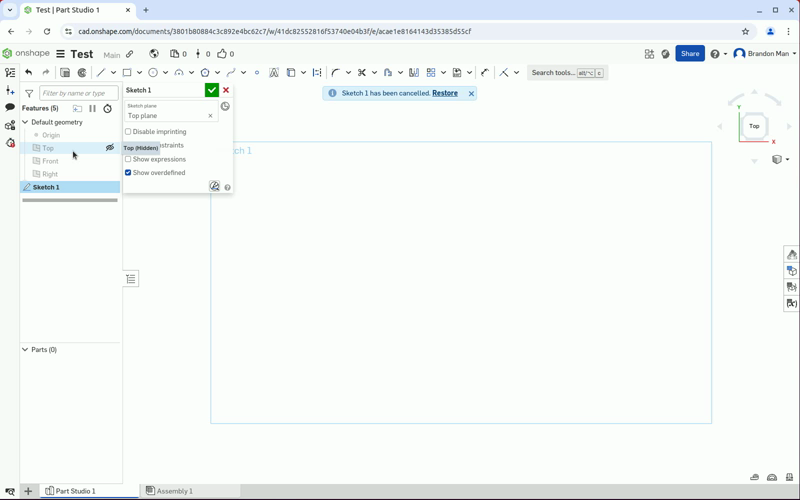
mouse_move(73, 352)
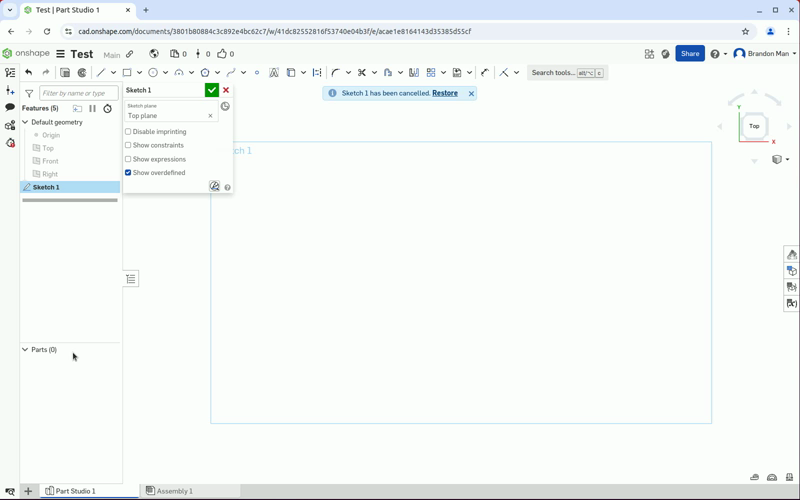
key(y)
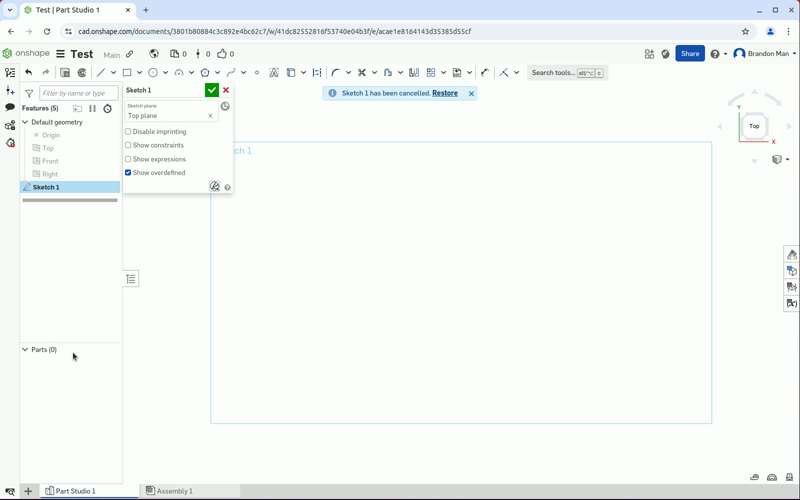
key(l)
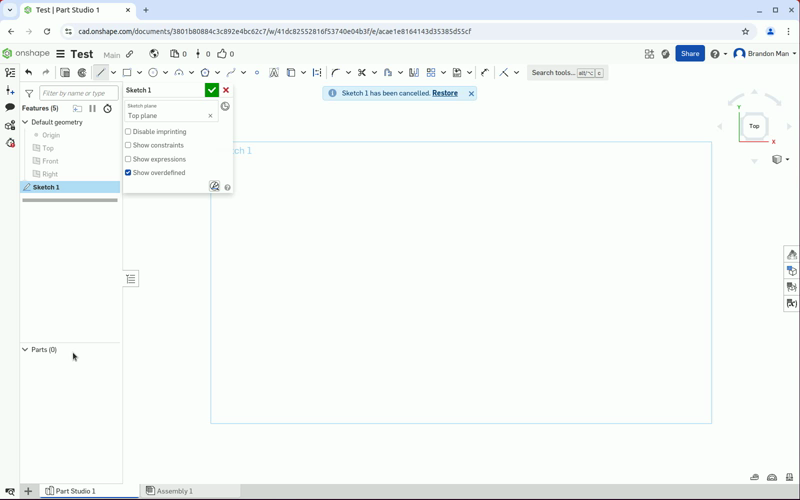
key_down(shift)
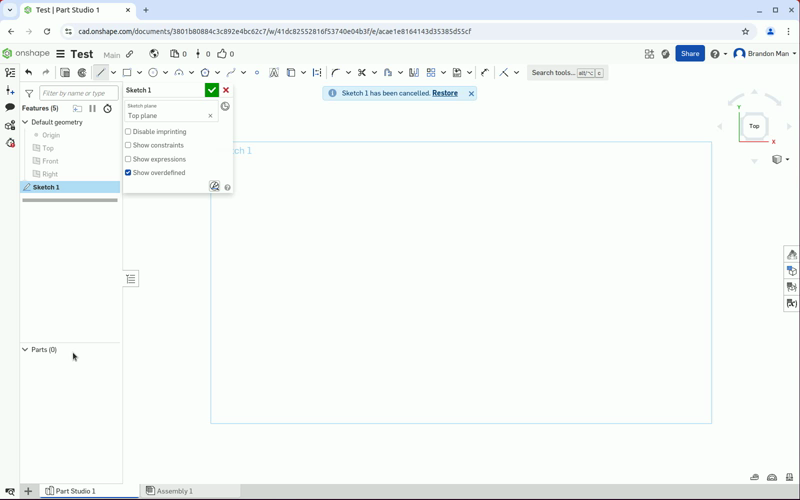
mouse_move(348, 395)
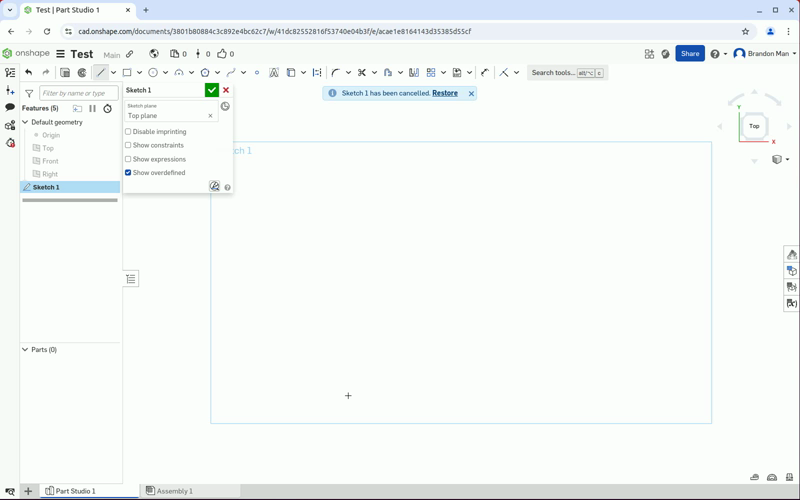
click(348, 395)
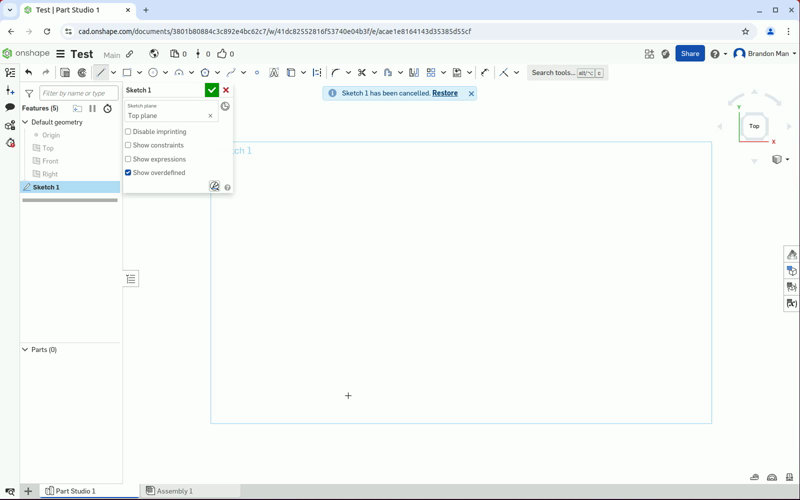
key_up(shift)
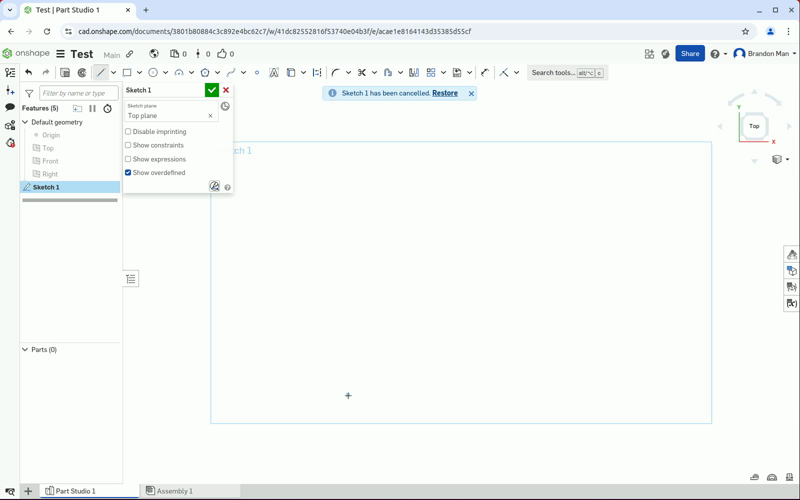
key_down(shift)
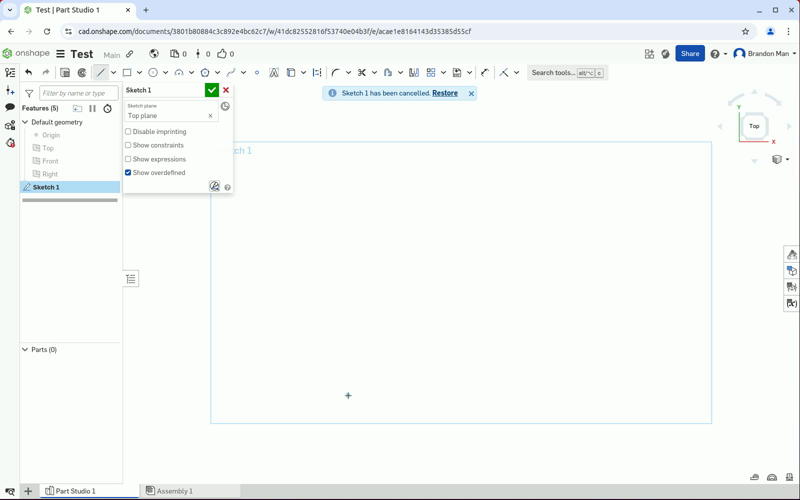
mouse_move(572, 395)
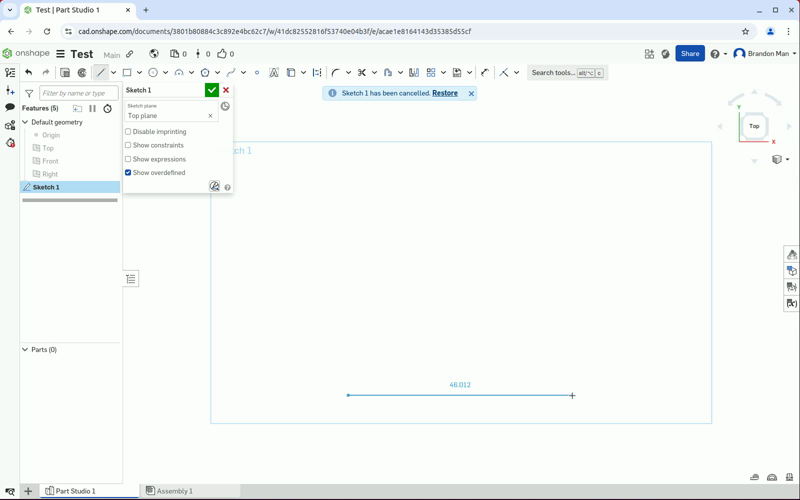
click(572, 395)
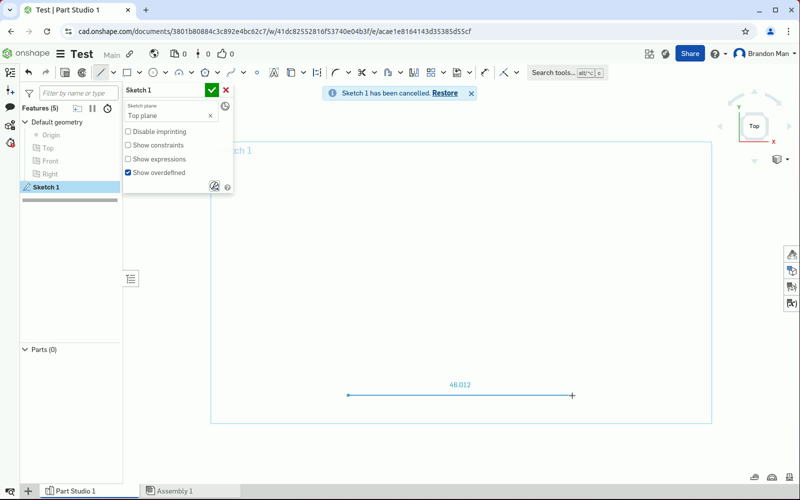
key_up(shift)
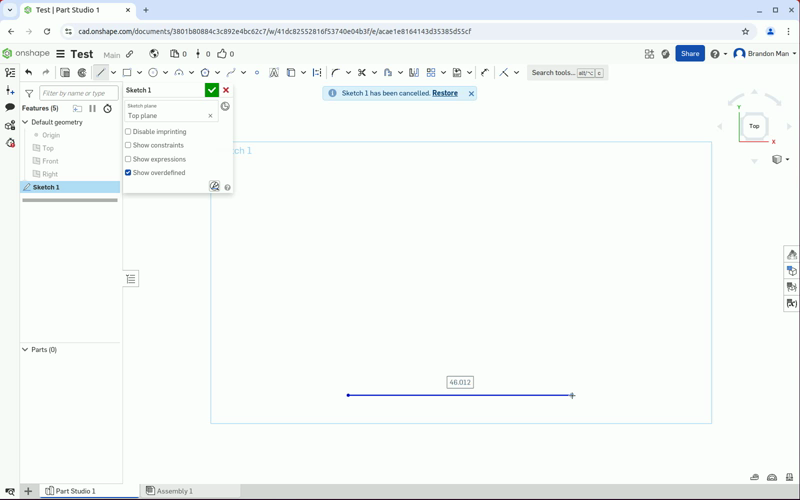
key_down(shift)
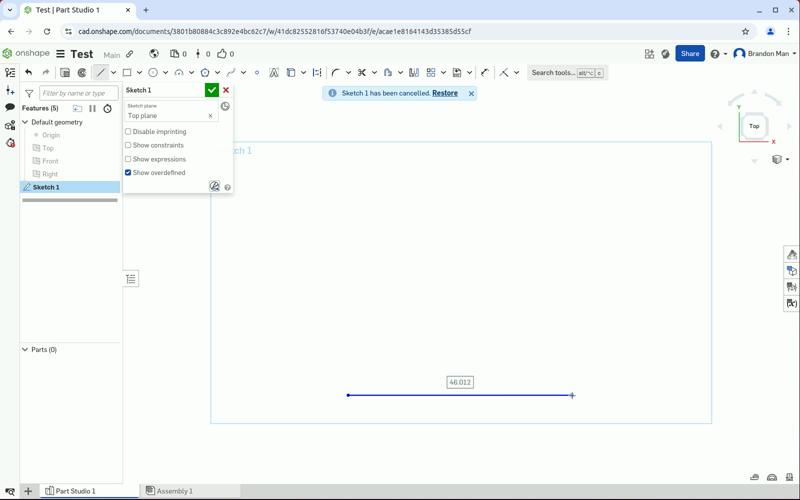
mouse_move(572, 171)
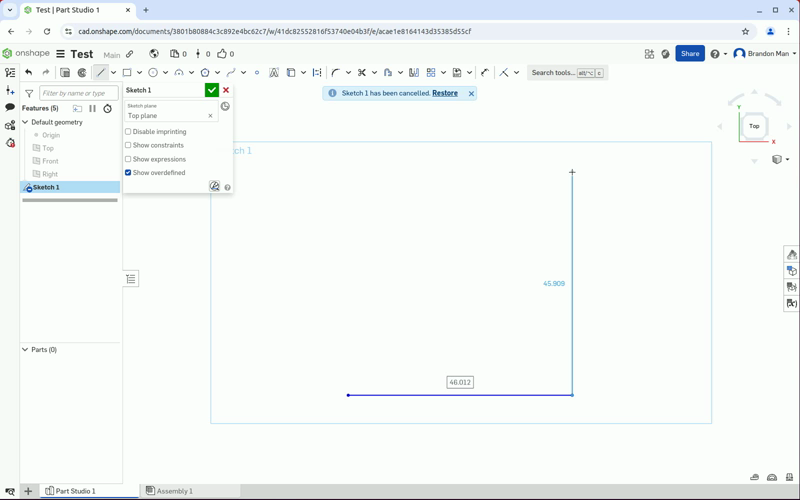
click(572, 171)
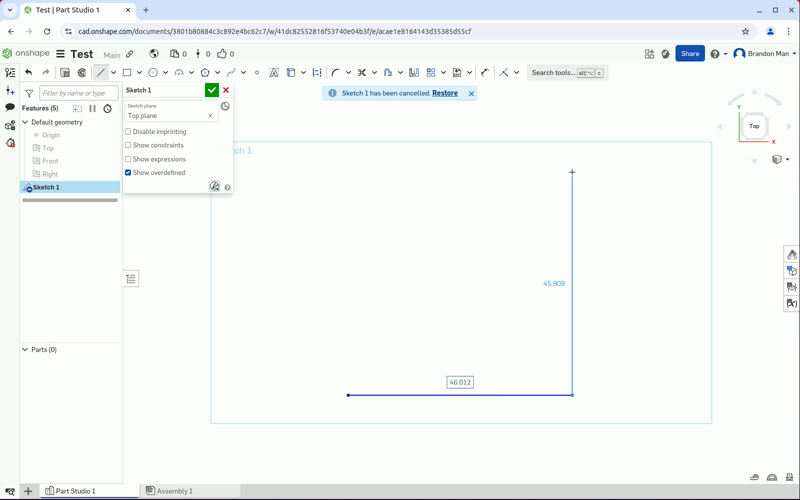
key_up(shift)
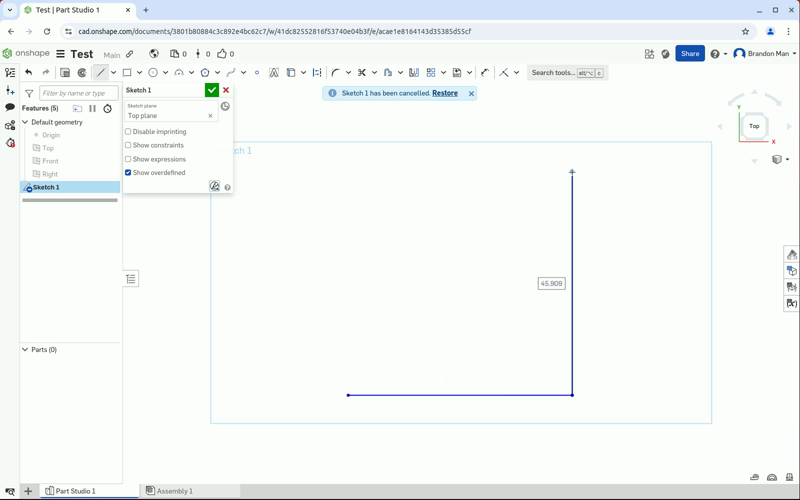
key_down(shift)
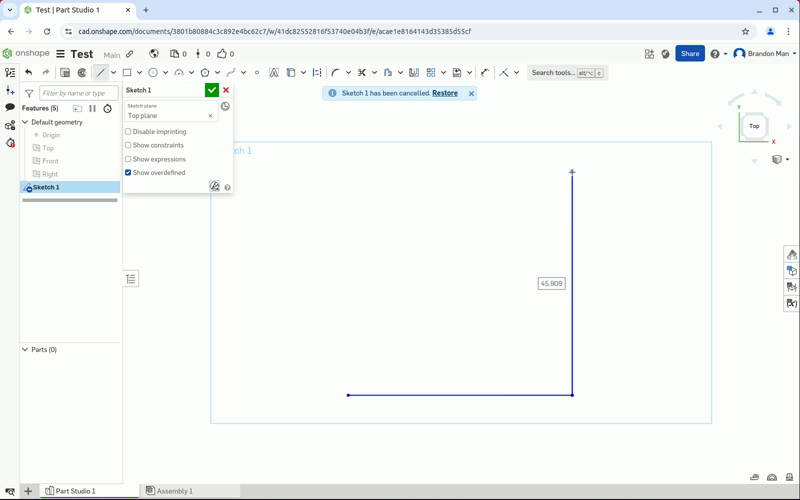
mouse_move(348, 171)
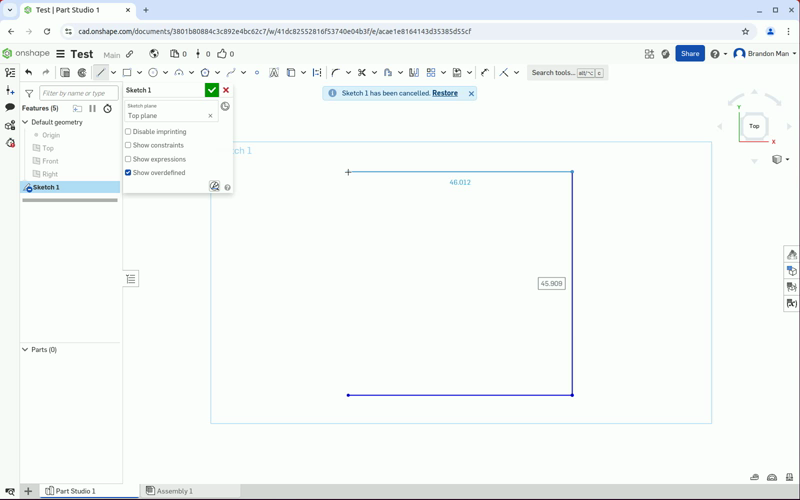
click(348, 171)
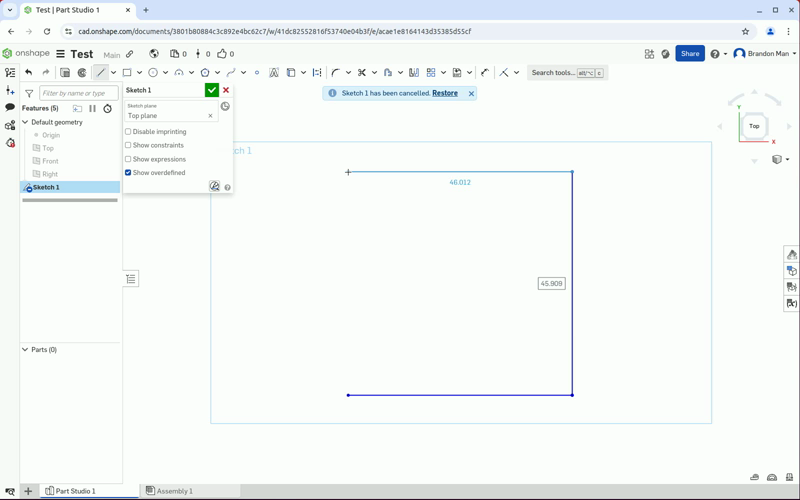
key_up(shift)
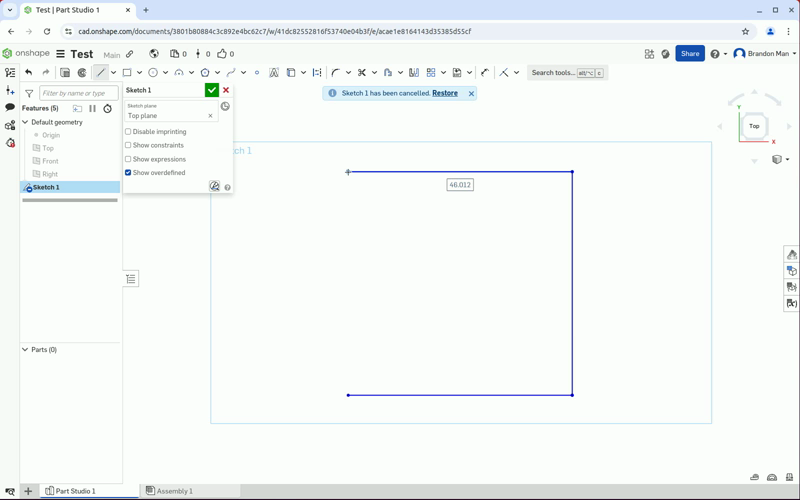
key_down(shift)
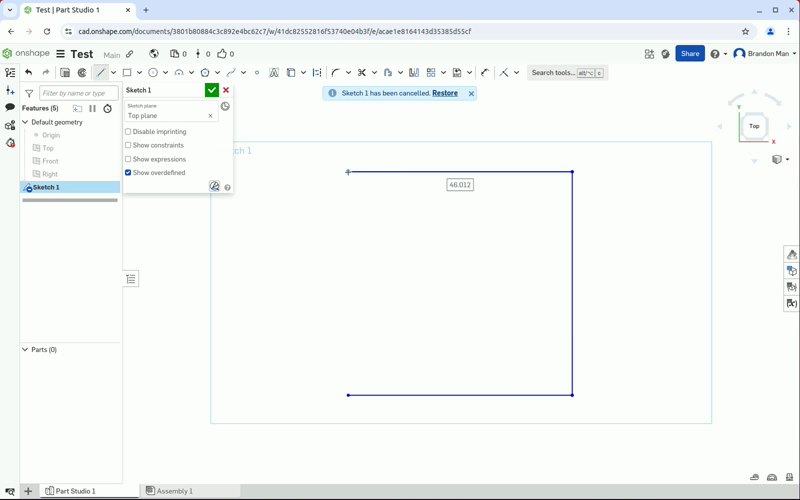
mouse_move(348, 395)
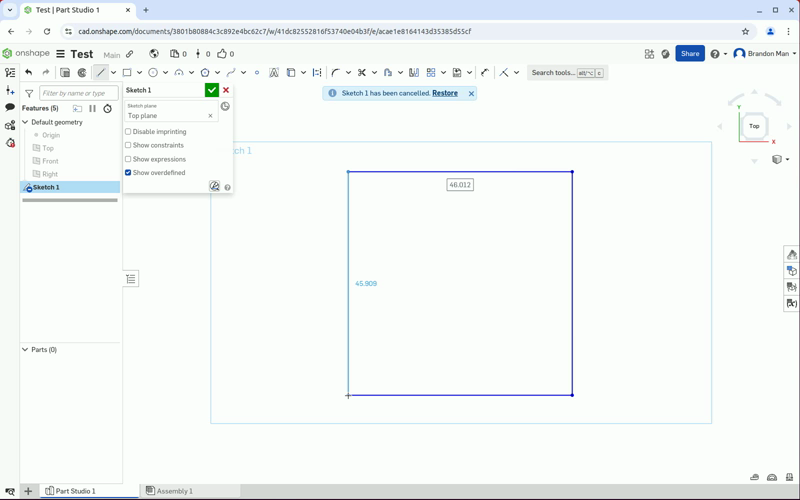
key_up(shift)
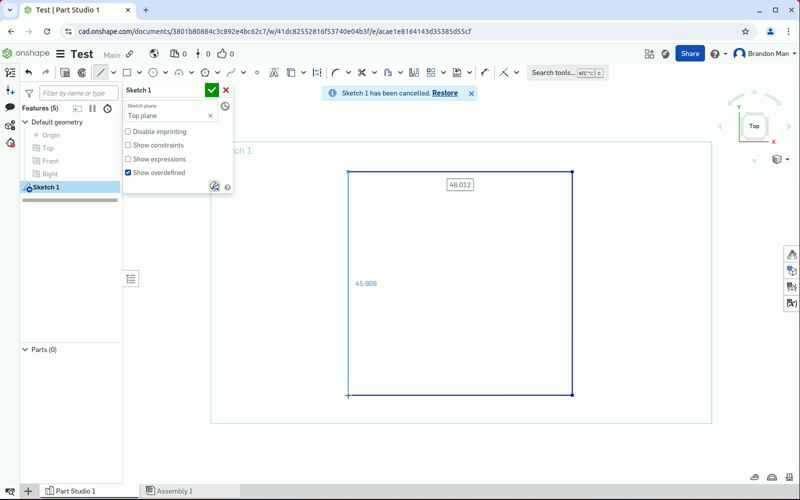
click(348, 395)
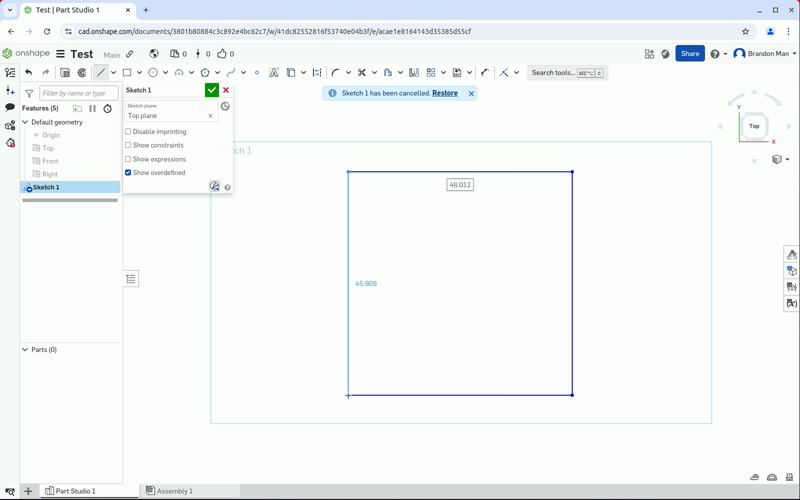
key(esc)
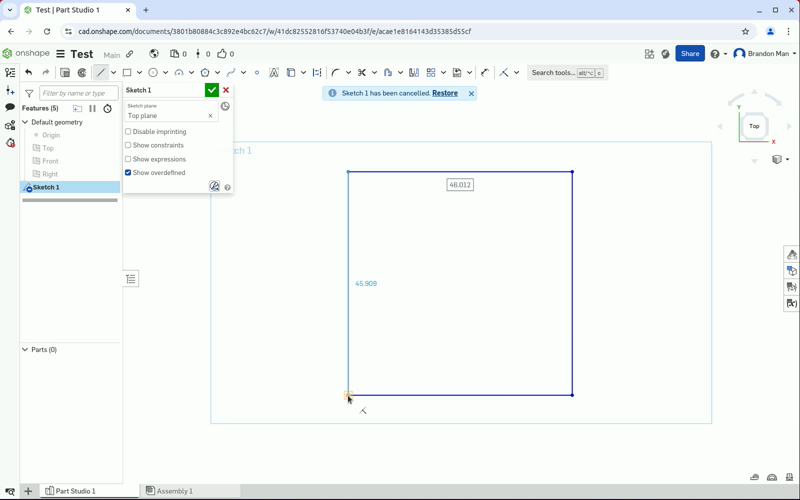
mouse_move(481, 312)
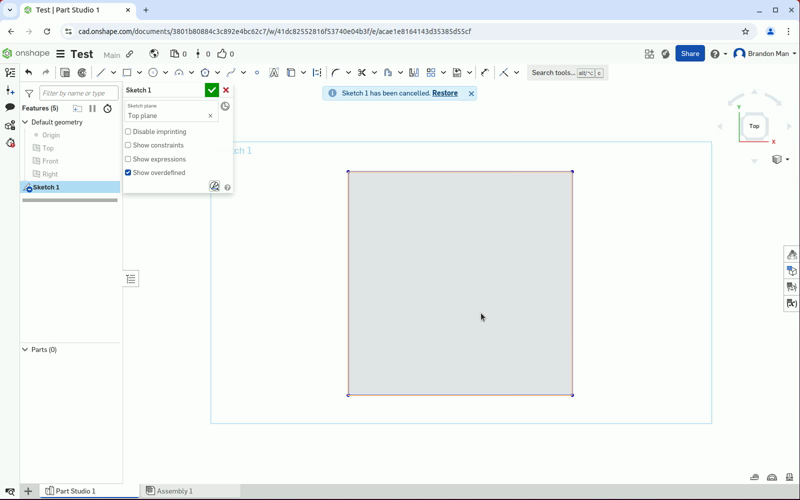
click(481, 312)
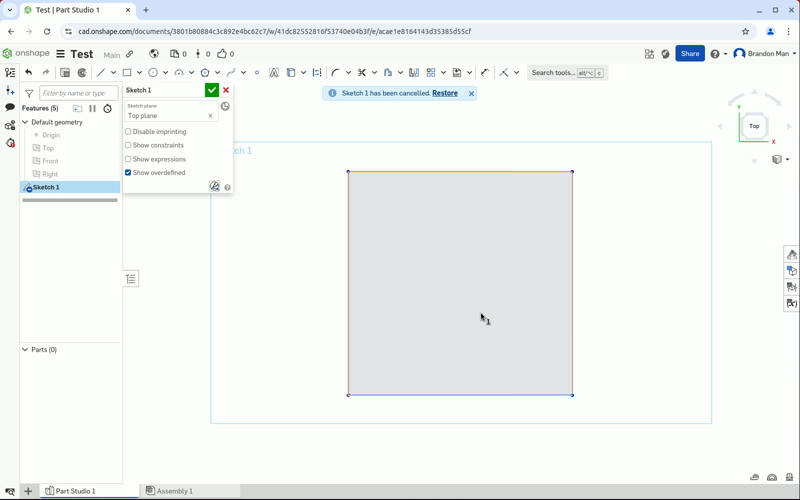
mouse_move(73, 352)
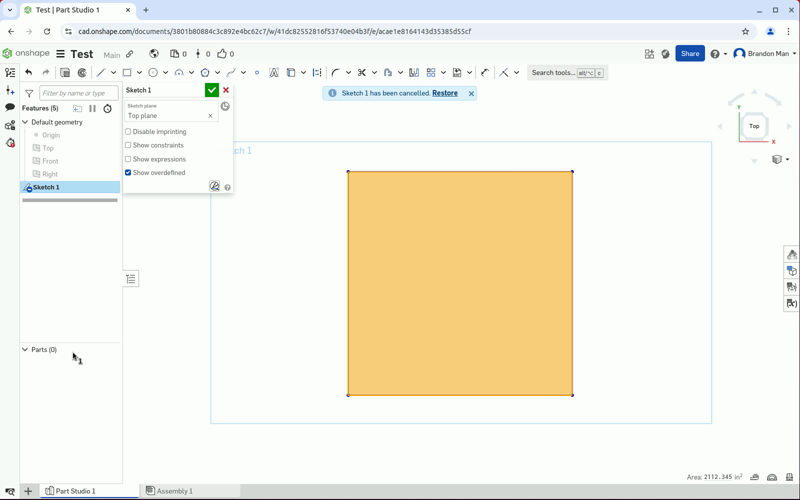
key(shift+y)
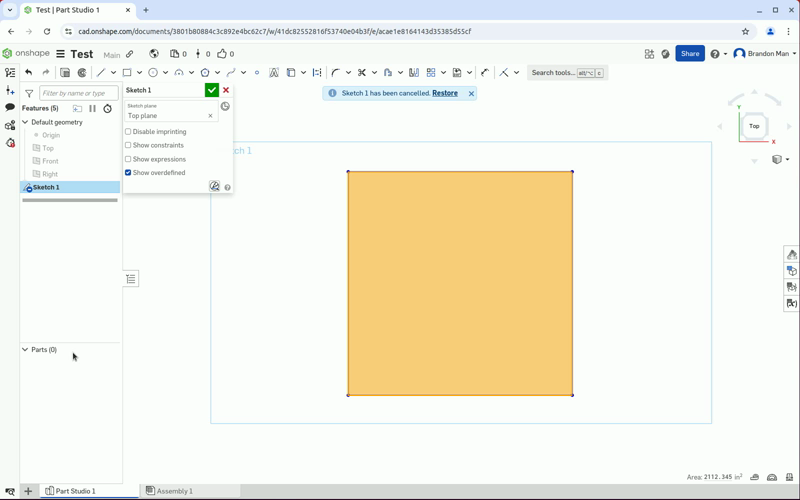
key(shift+e)
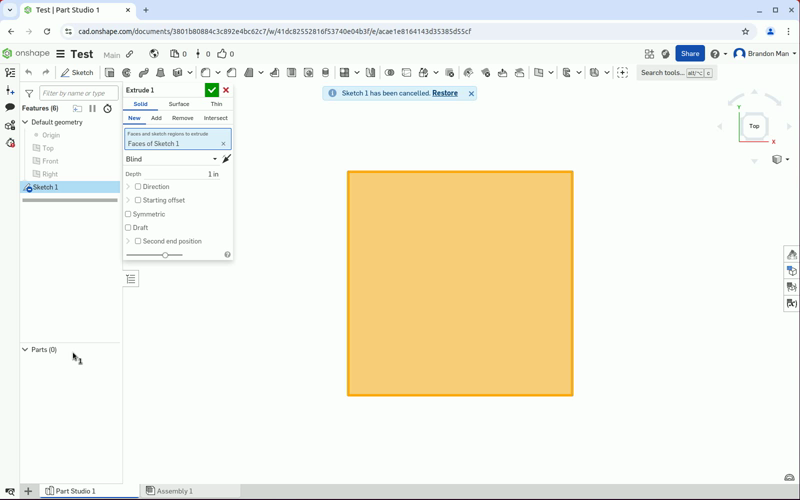
mouse_move(143, 106)
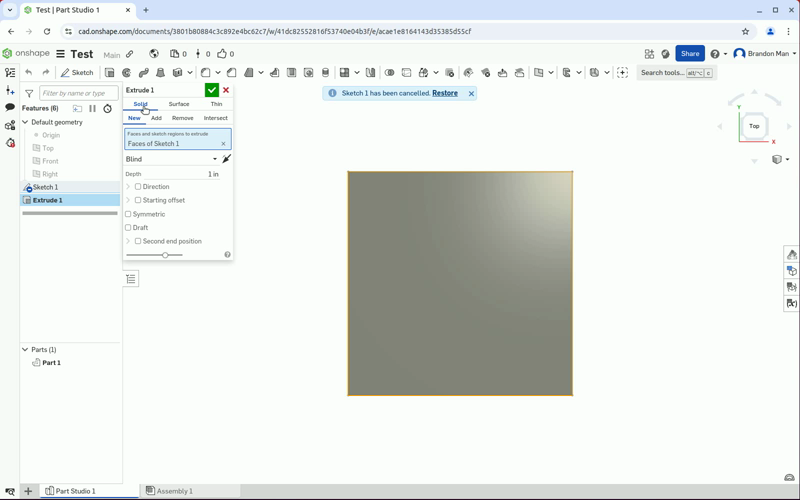
click(143, 106)
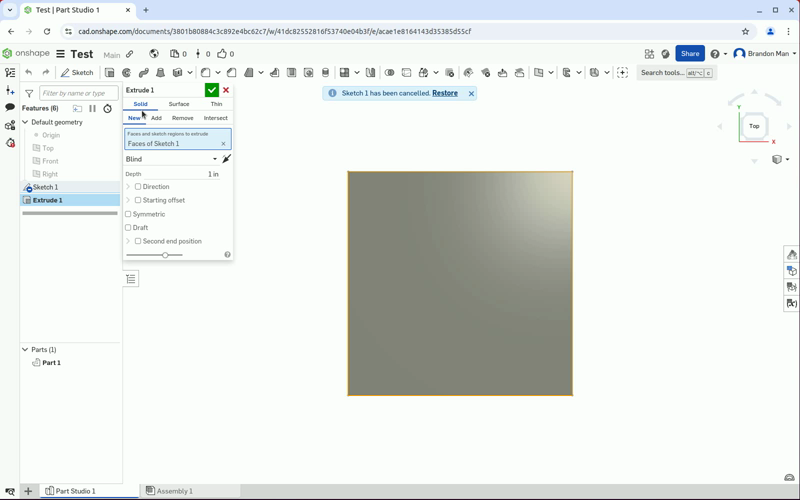
mouse_move(137, 120)
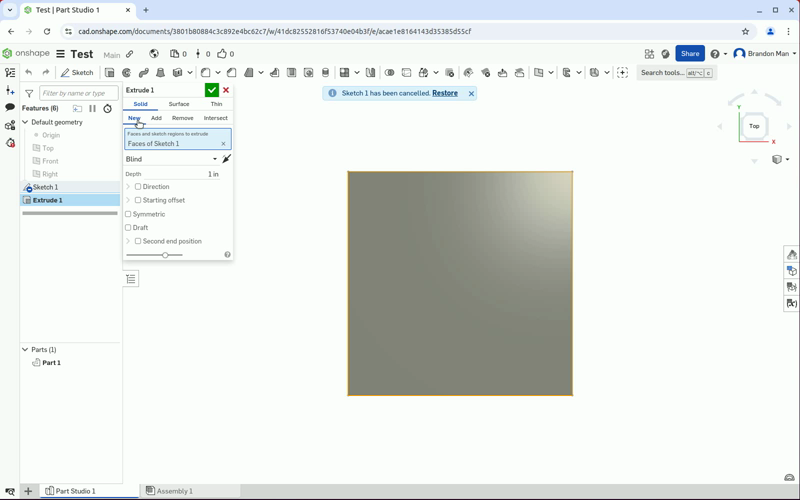
click(137, 120)
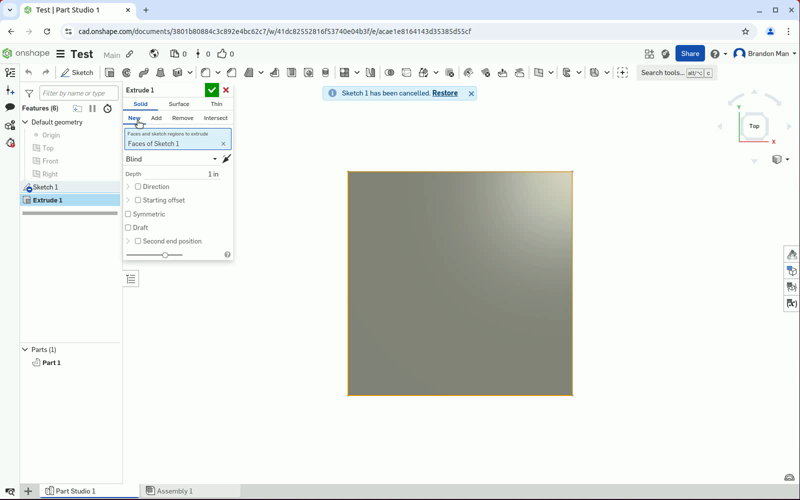
key(tab, 4)
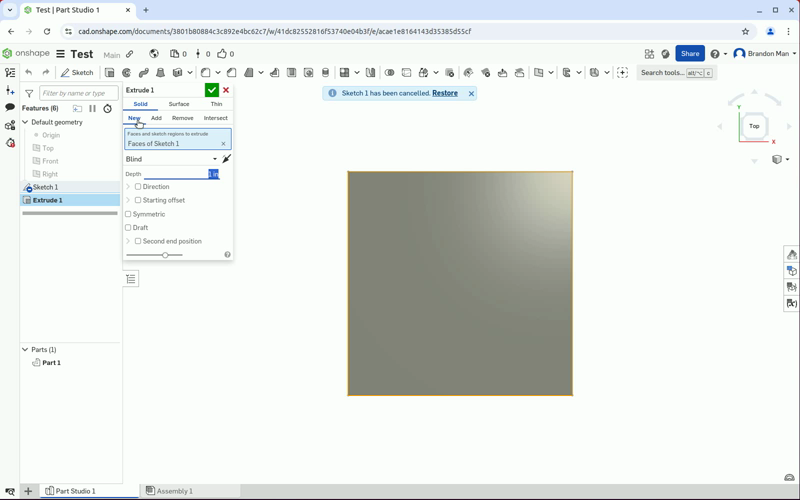
text(6.258)
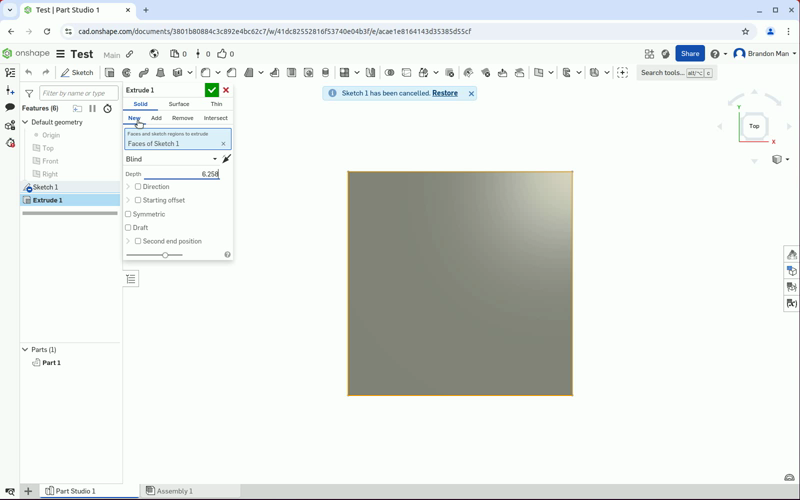
key(enter)
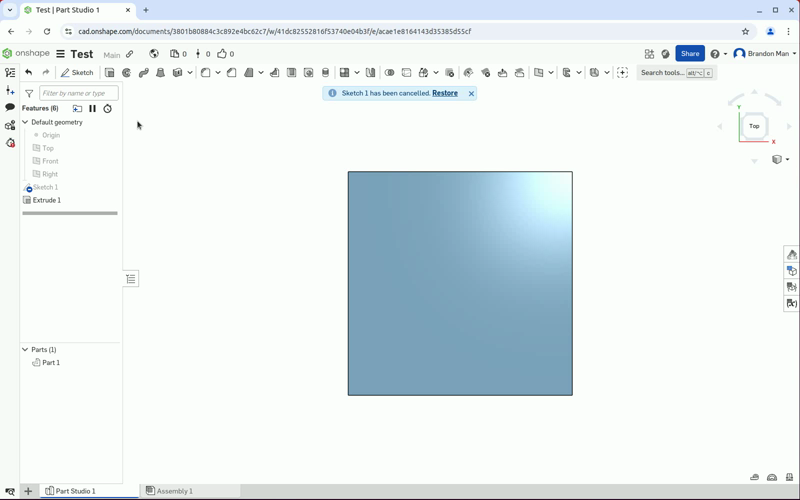
key(shift+h)
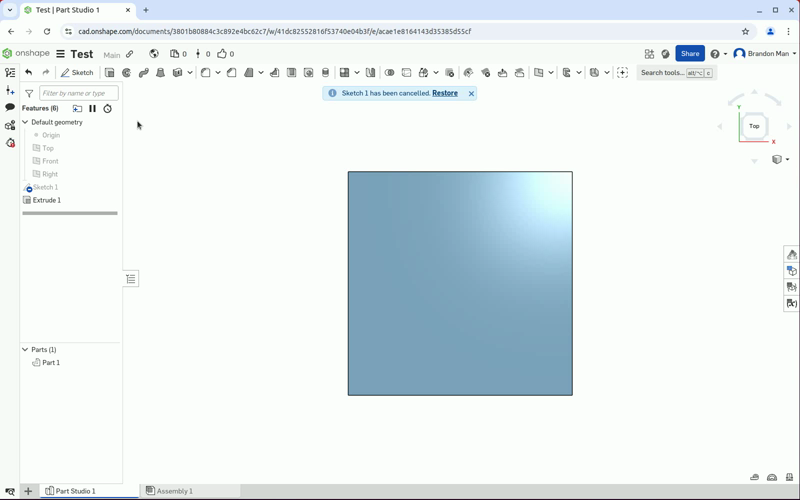
key(shift+h)
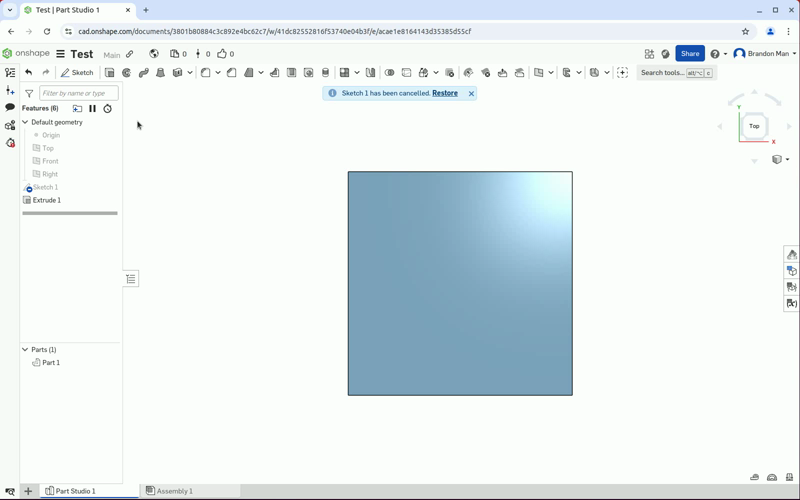
mouse_move(73, 189)
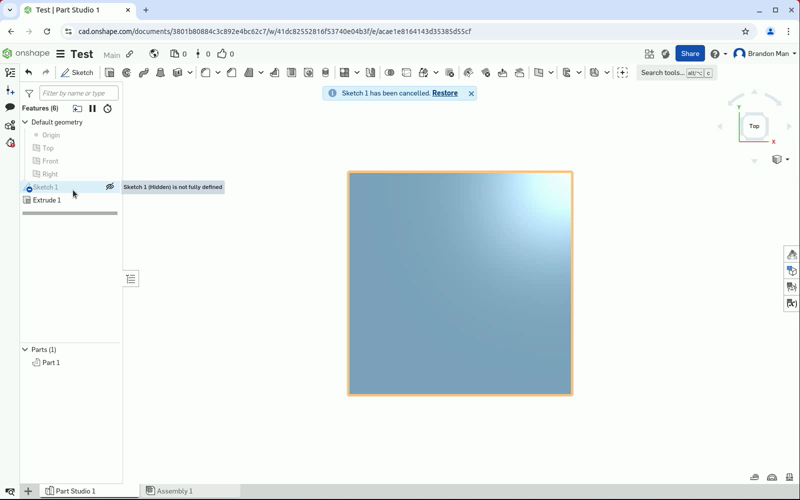
click(73, 189)
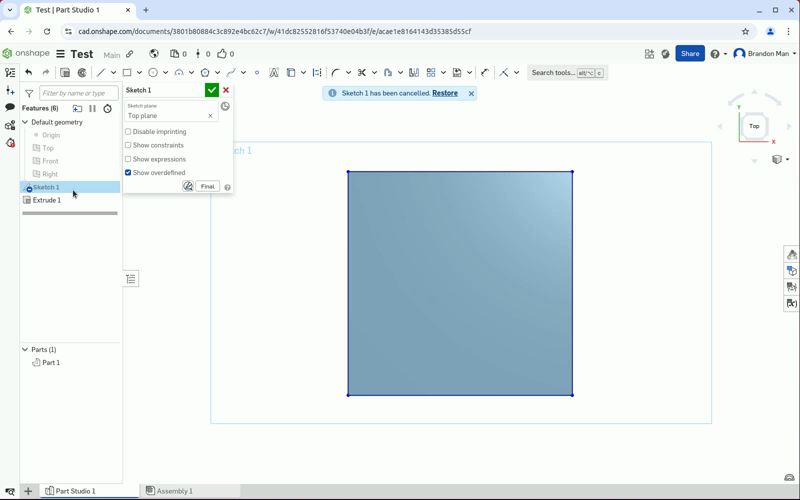
mouse_move(229, 92)
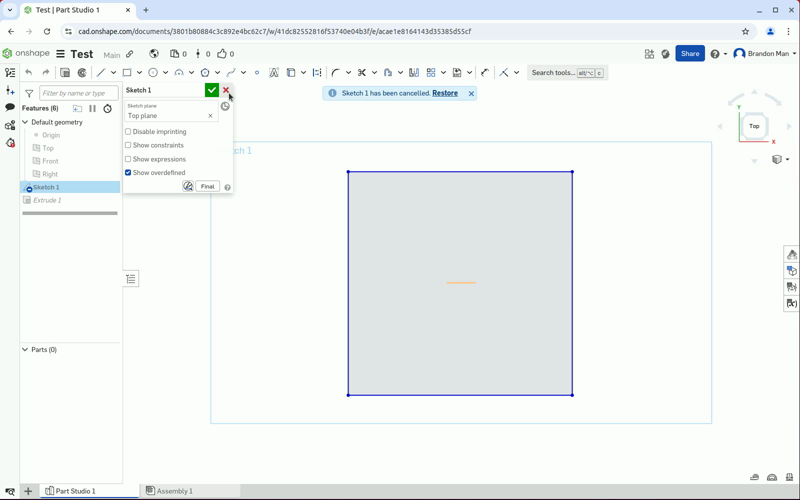
click(229, 92)
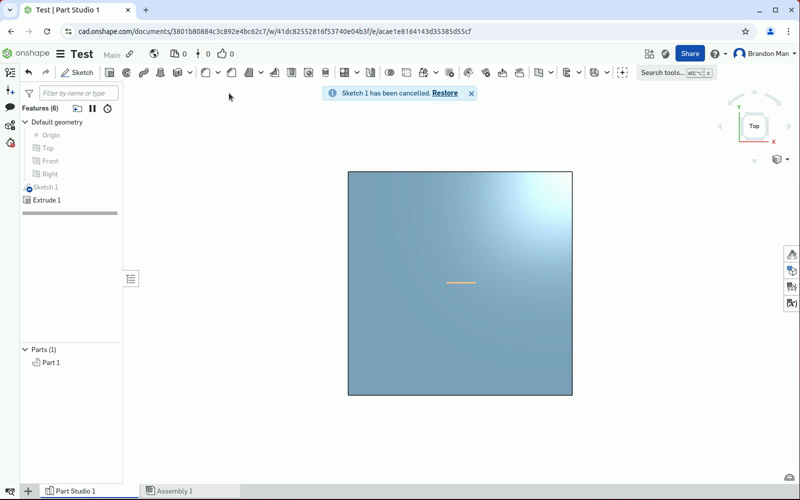
mouse_move(541, 75)
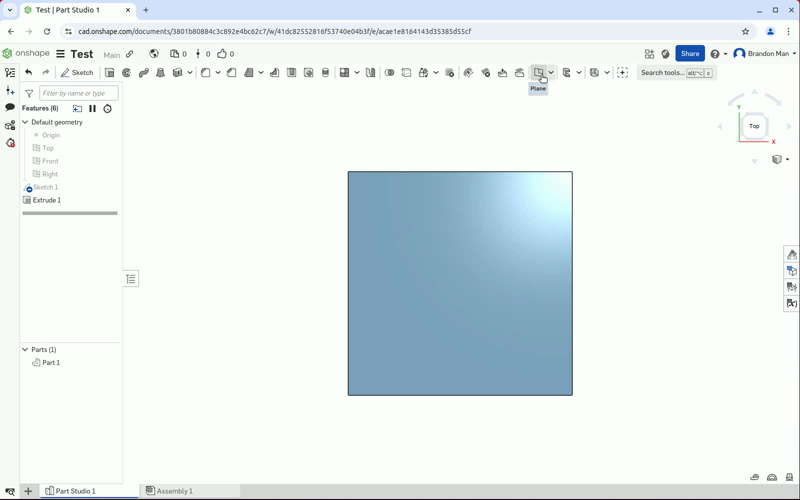
click(541, 75)
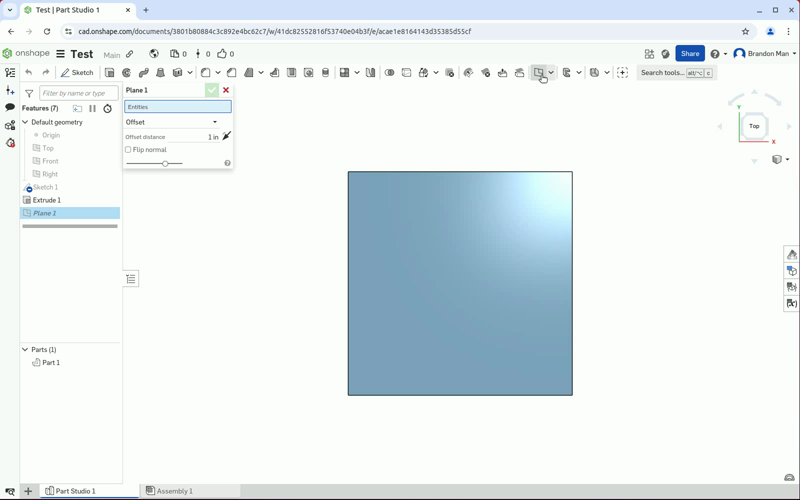
mouse_move(73, 150)
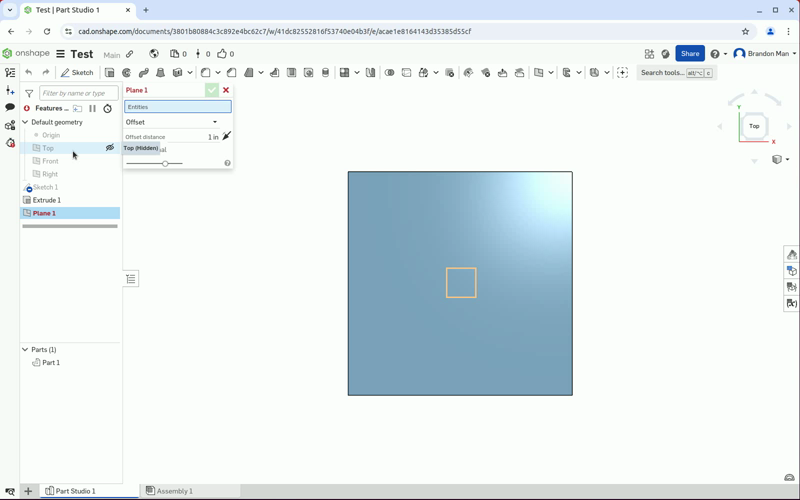
click(73, 150)
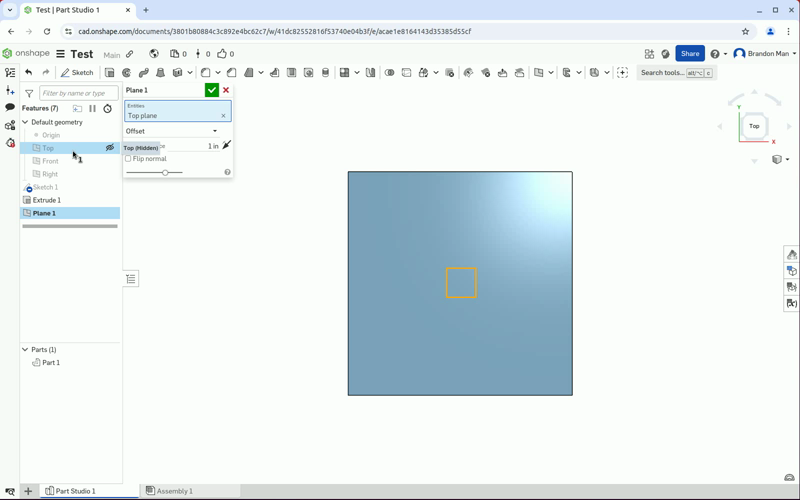
key(tab, 2)
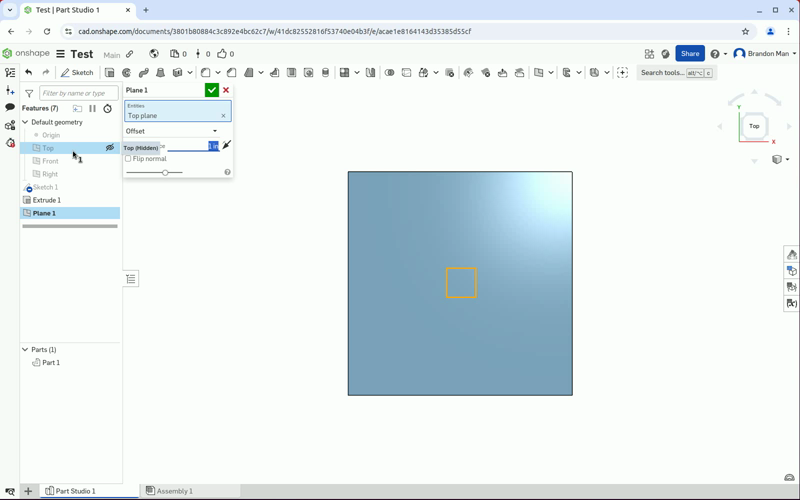
text(6.255)
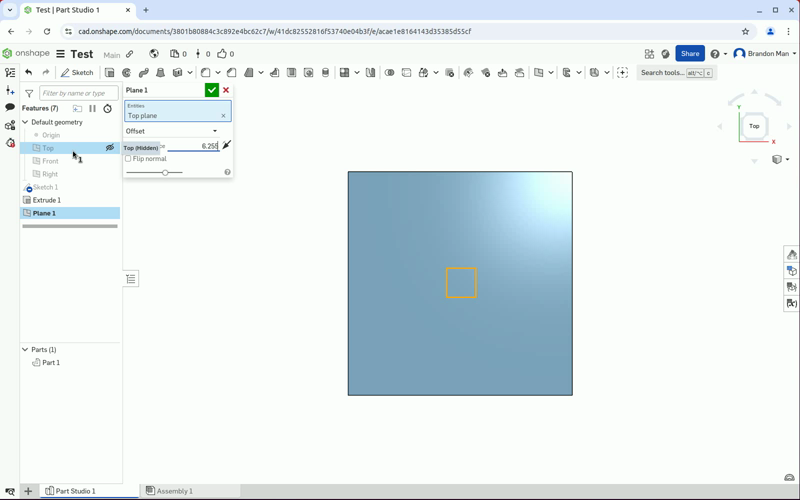
key(enter, 2)
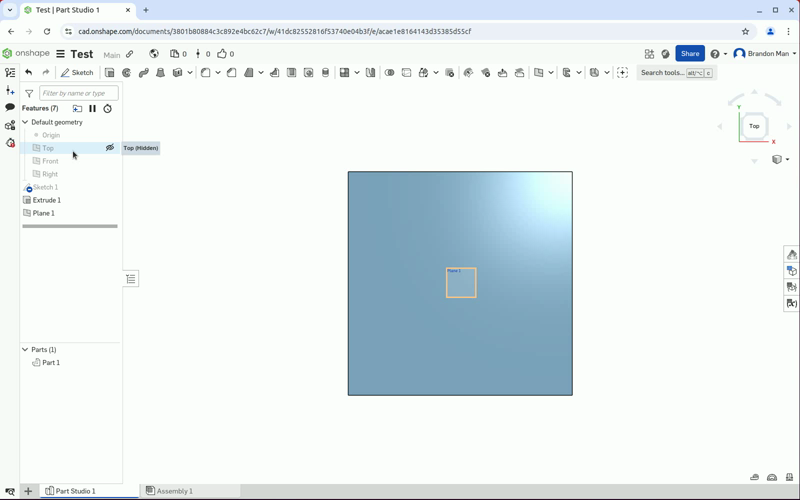
key(shift+s)
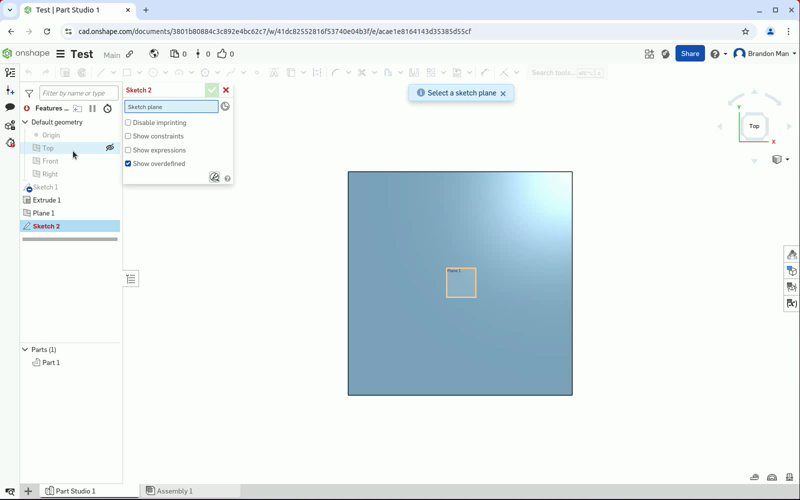
mouse_move(73, 215)
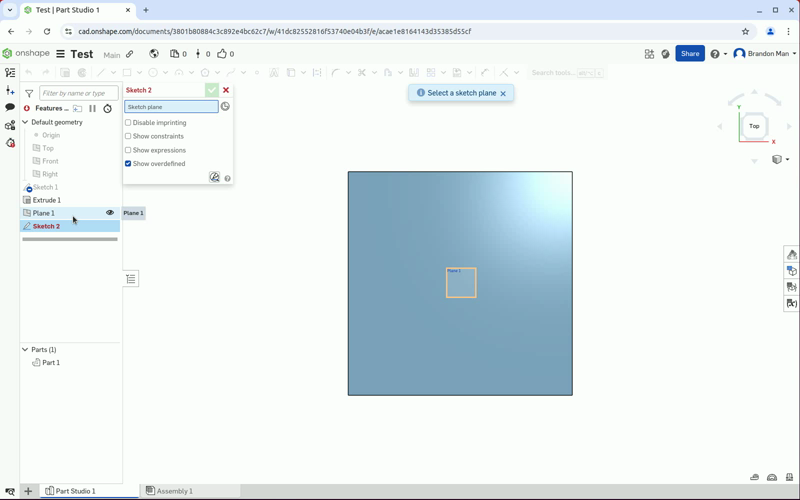
click(73, 215)
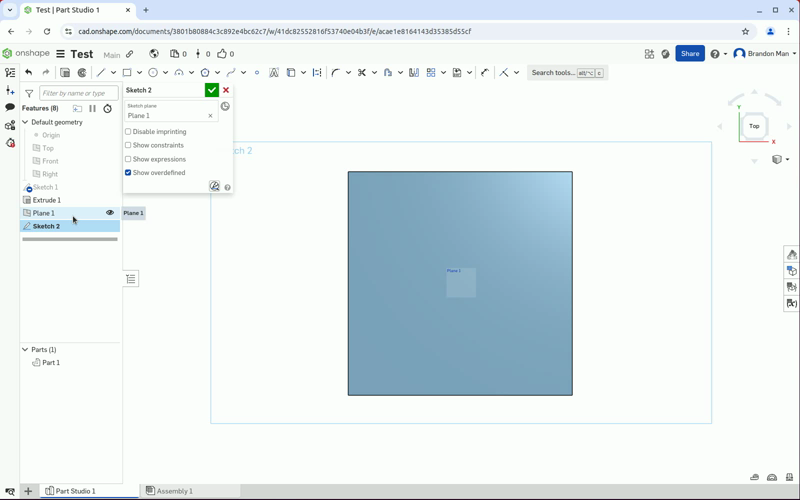
mouse_move(73, 352)
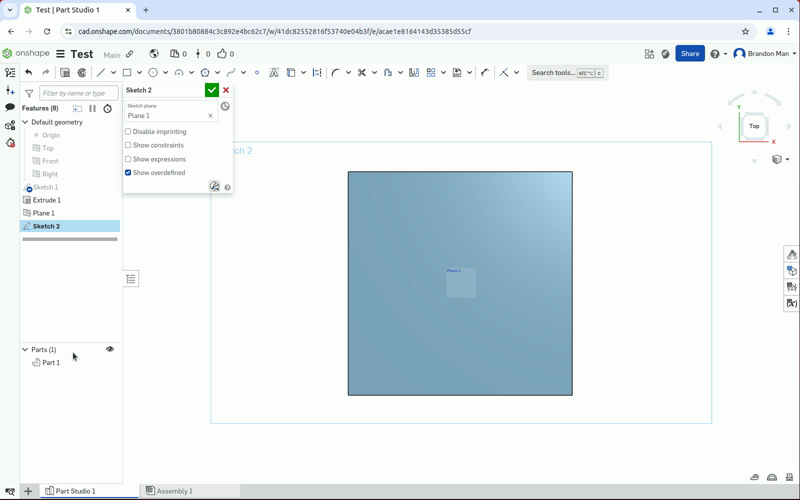
key(y)
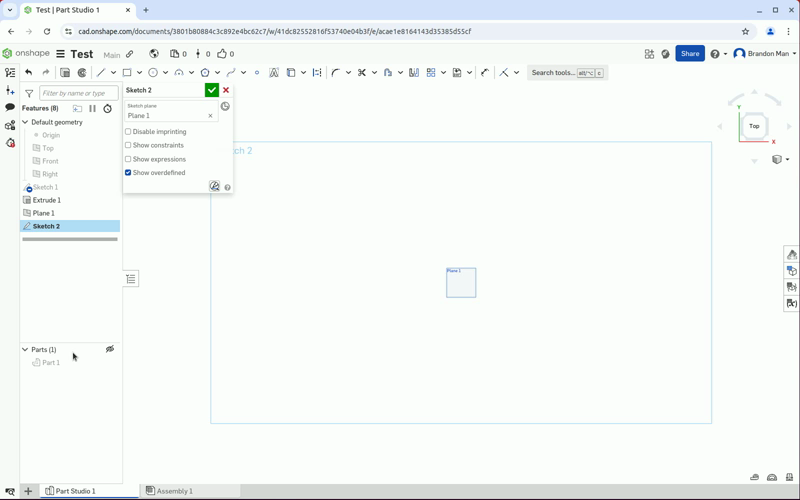
key(l)
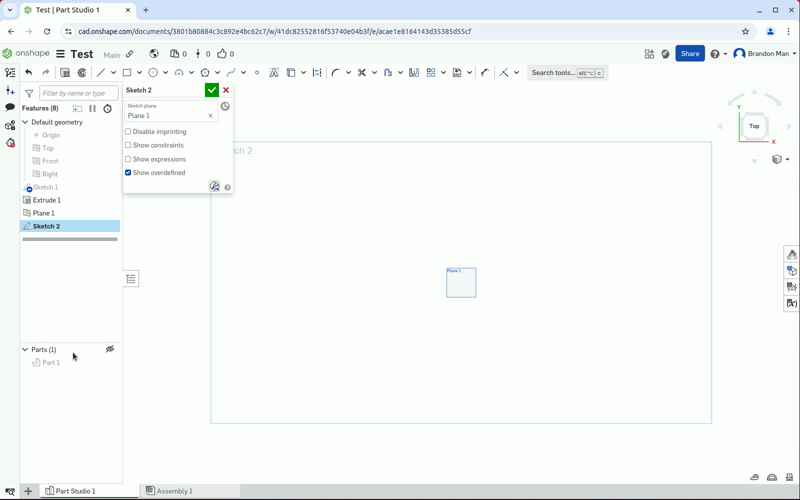
key_down(shift)
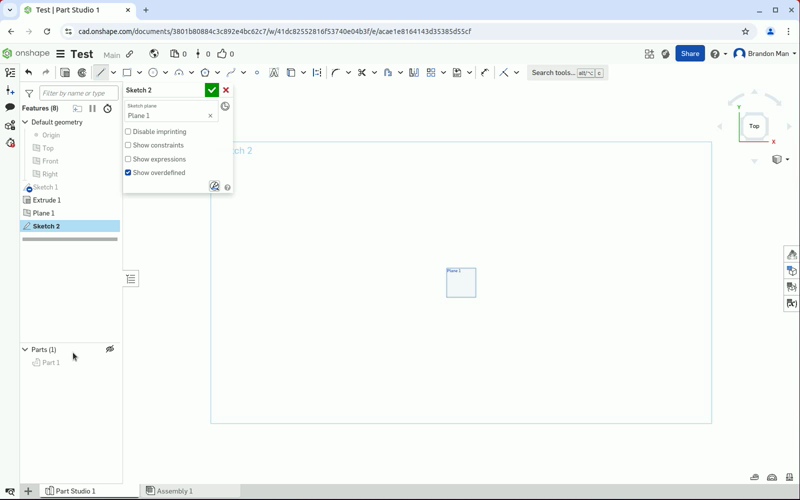
mouse_move(363, 380)
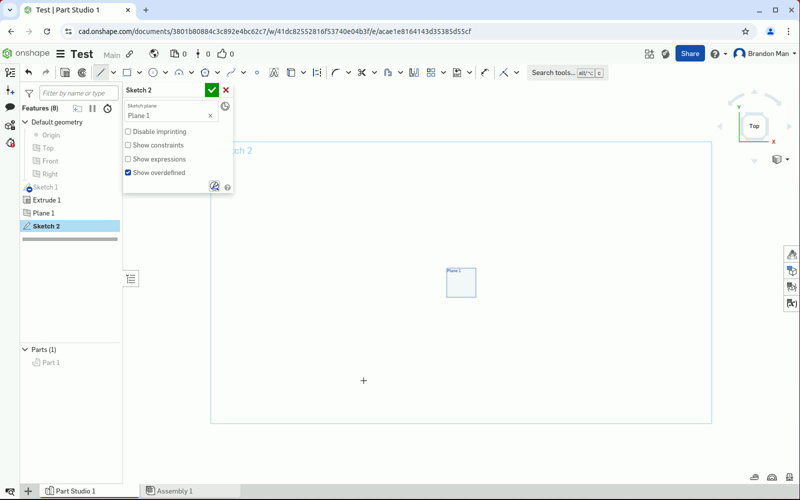
click(363, 380)
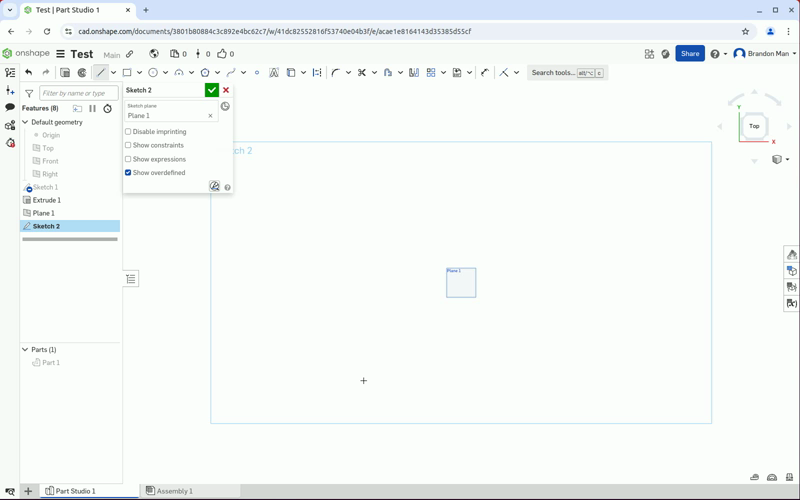
key_up(shift)
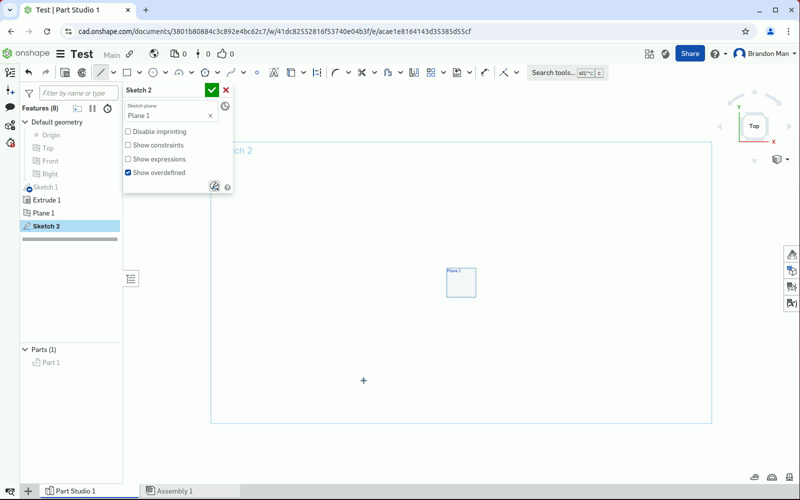
key_down(shift)
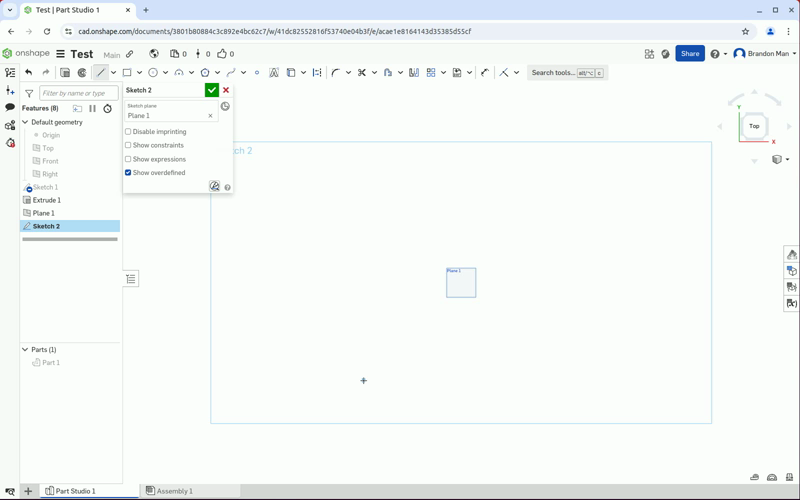
mouse_move(557, 380)
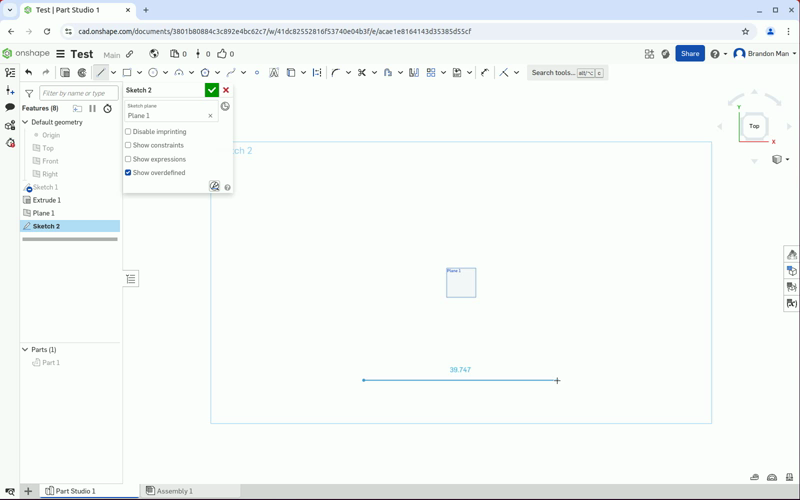
click(557, 380)
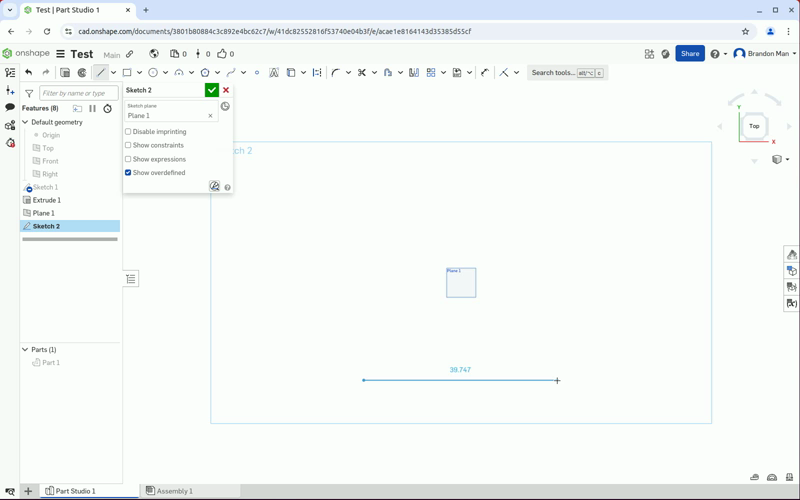
key_up(shift)
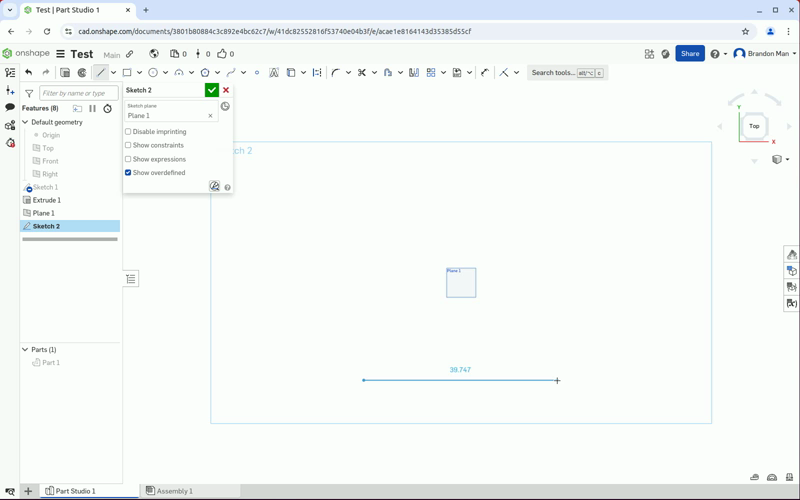
key_down(shift)
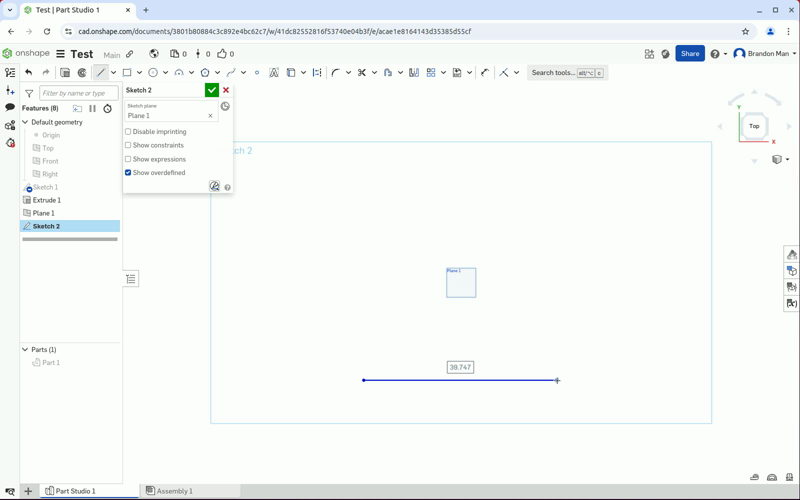
mouse_move(557, 186)
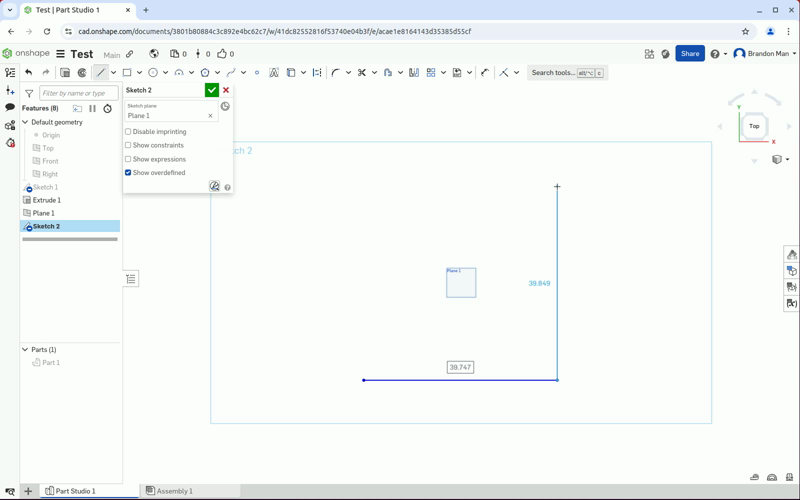
click(557, 186)
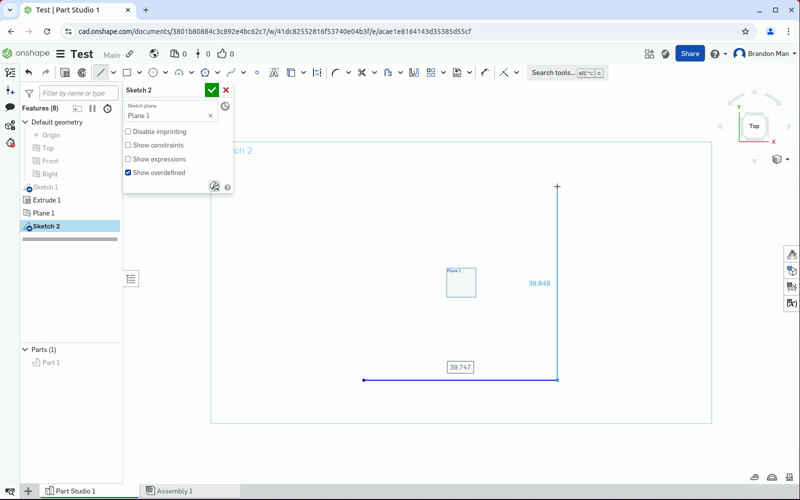
key_up(shift)
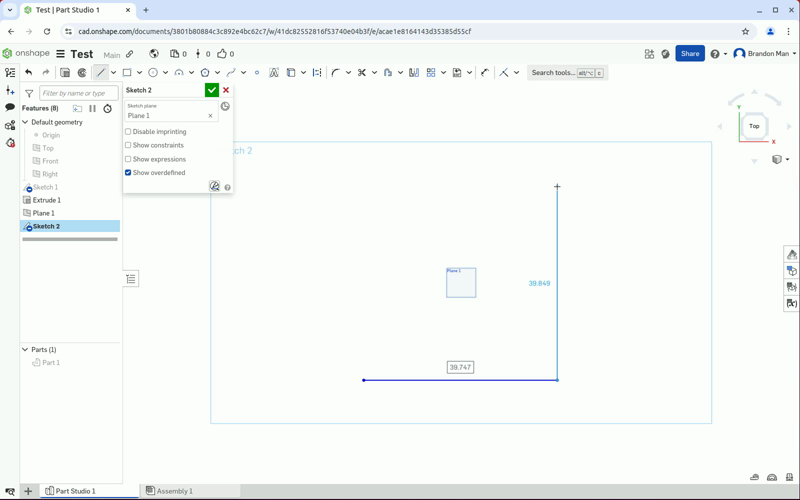
key_down(shift)
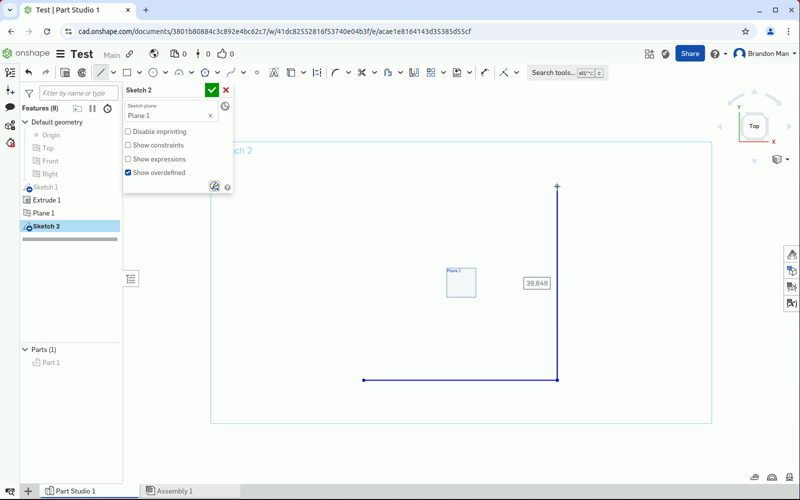
mouse_move(363, 186)
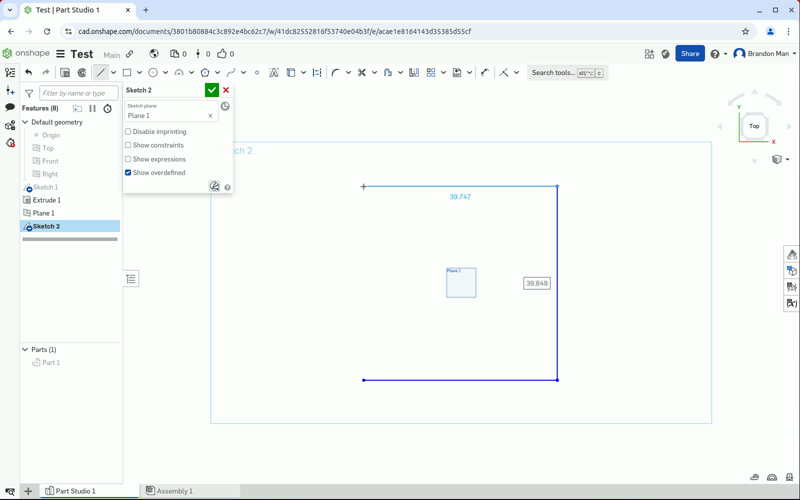
click(363, 186)
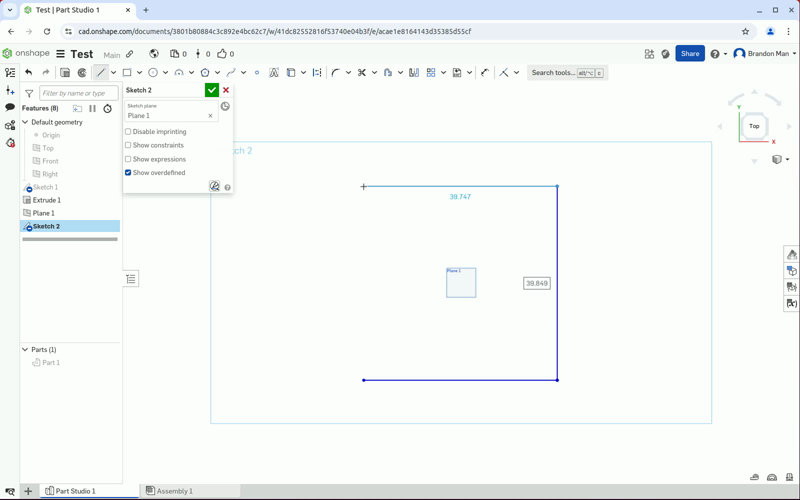
key_up(shift)
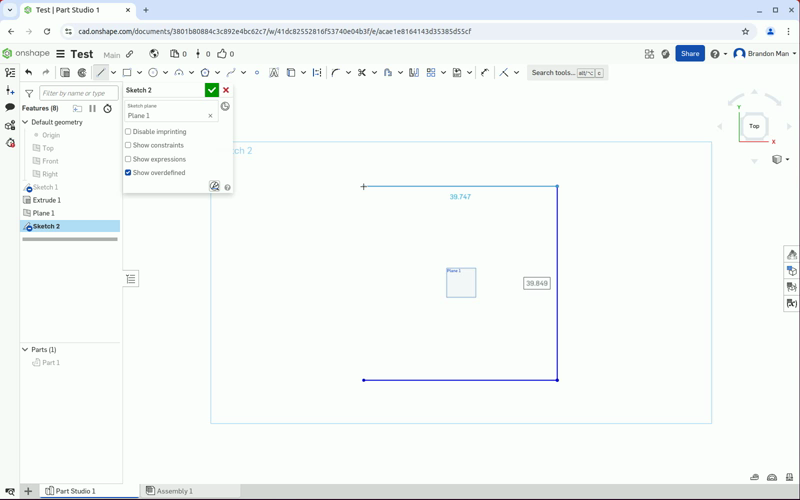
key_down(shift)
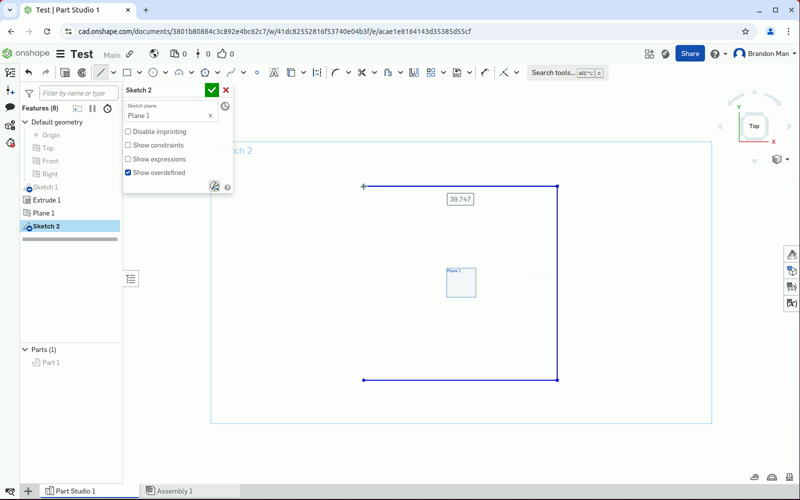
mouse_move(363, 380)
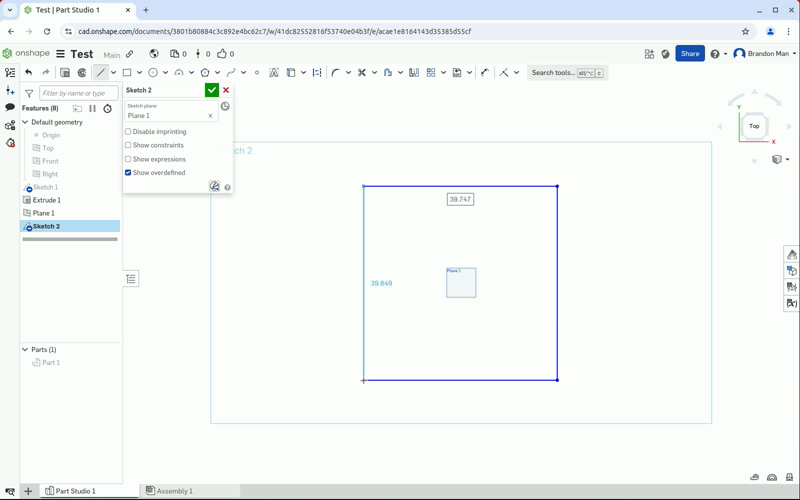
key_up(shift)
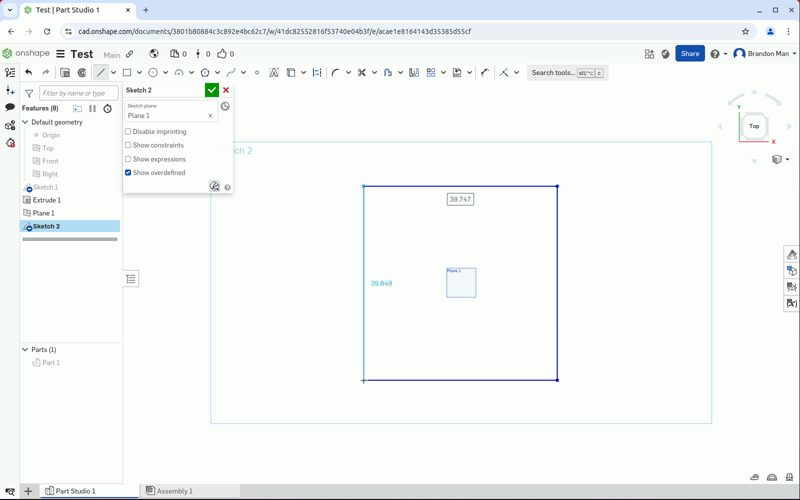
click(363, 380)
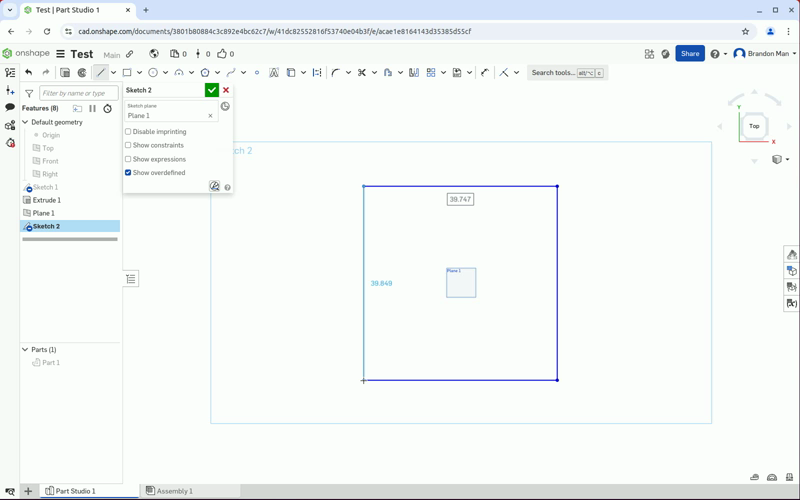
key(esc)
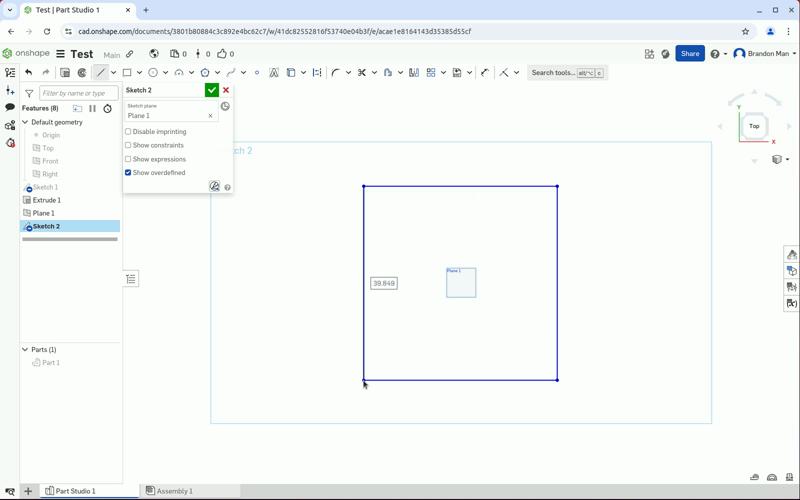
mouse_move(466, 231)
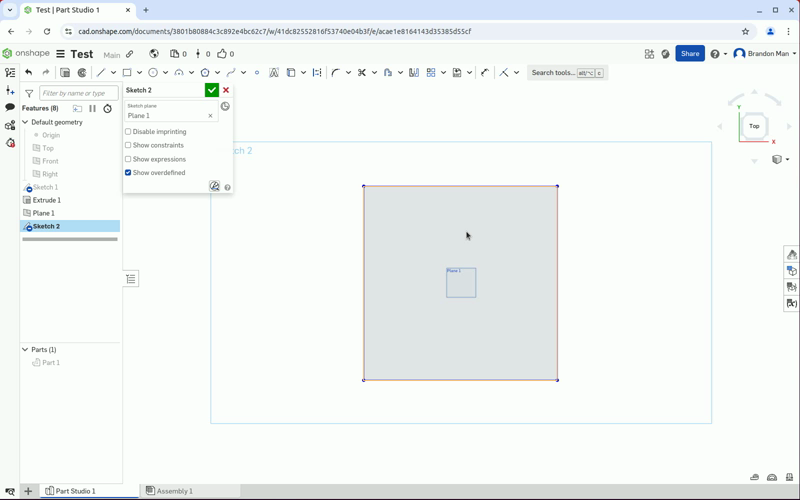
click(466, 231)
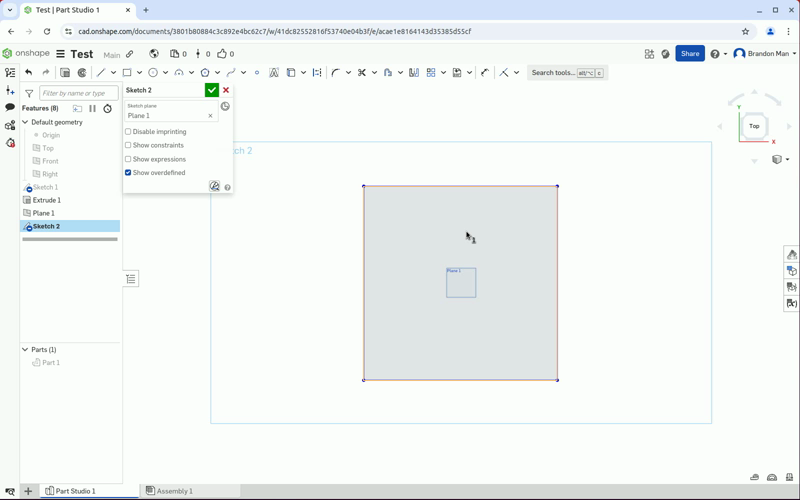
mouse_move(73, 352)
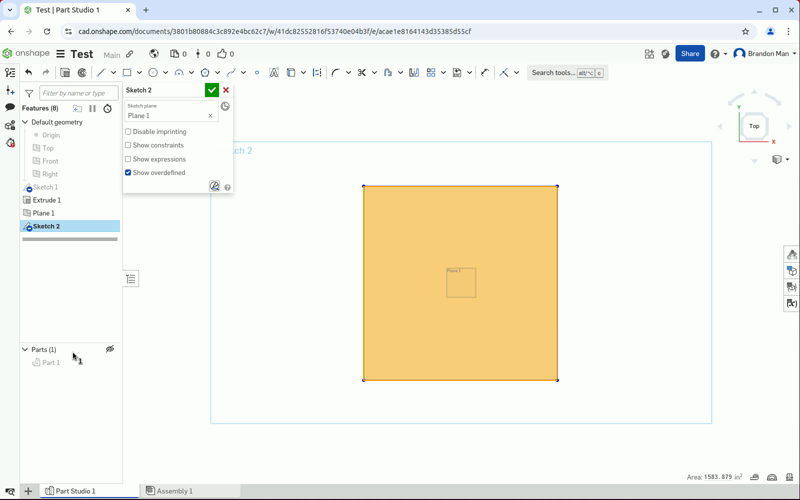
key(shift+y)
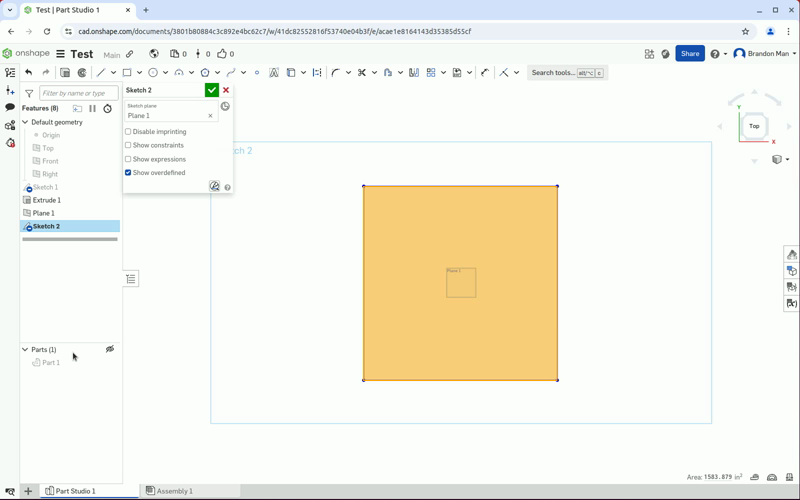
key(shift+e)
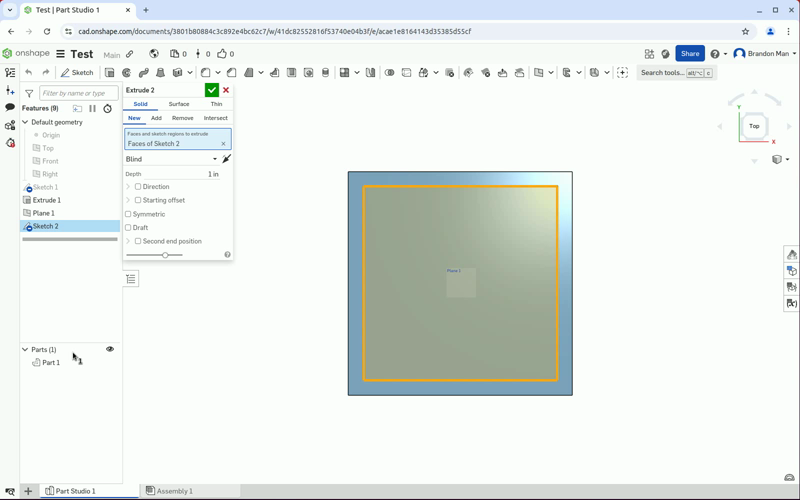
mouse_move(143, 106)
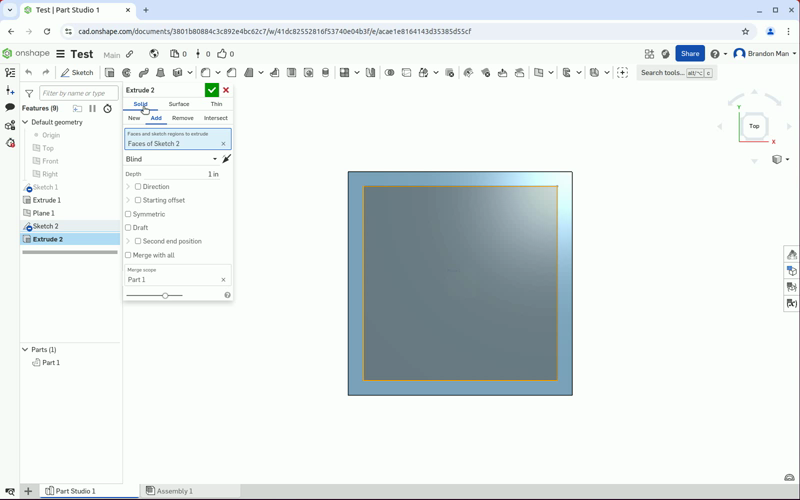
click(143, 106)
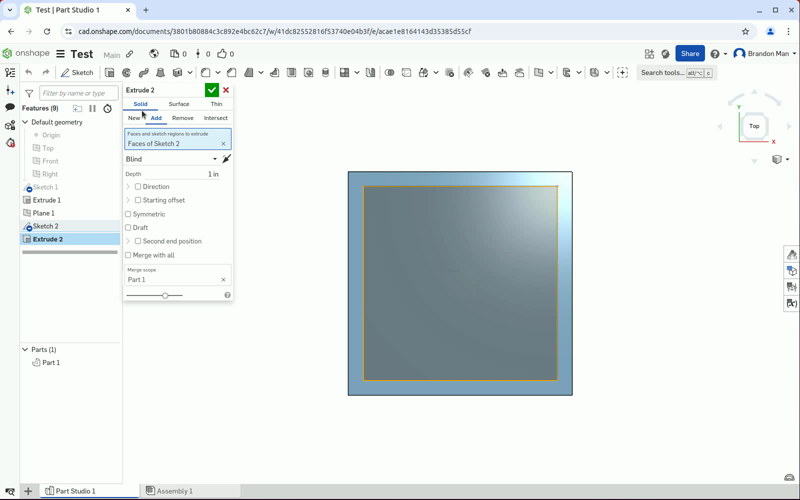
mouse_move(137, 120)
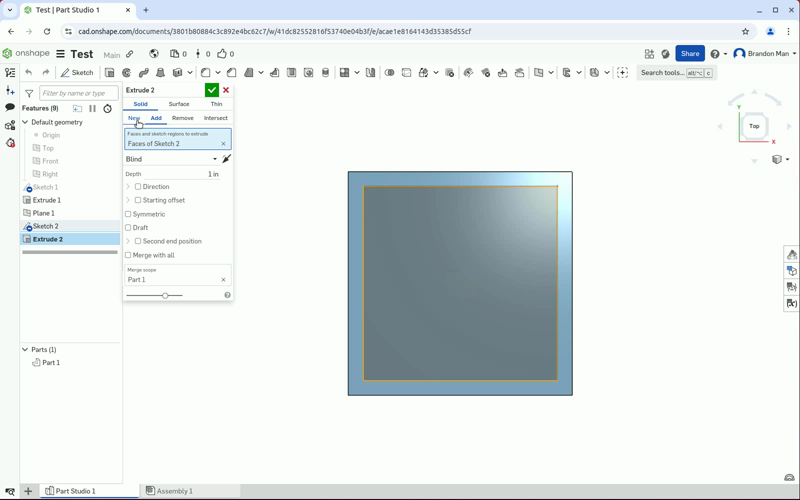
click(137, 120)
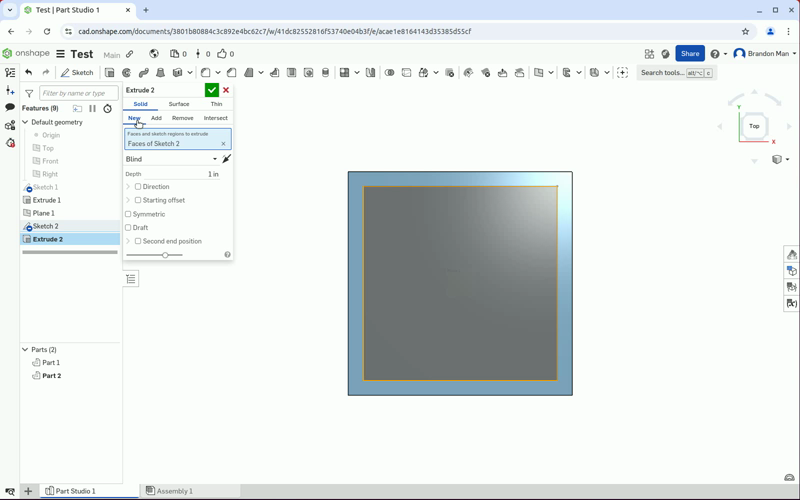
key(tab, 4)
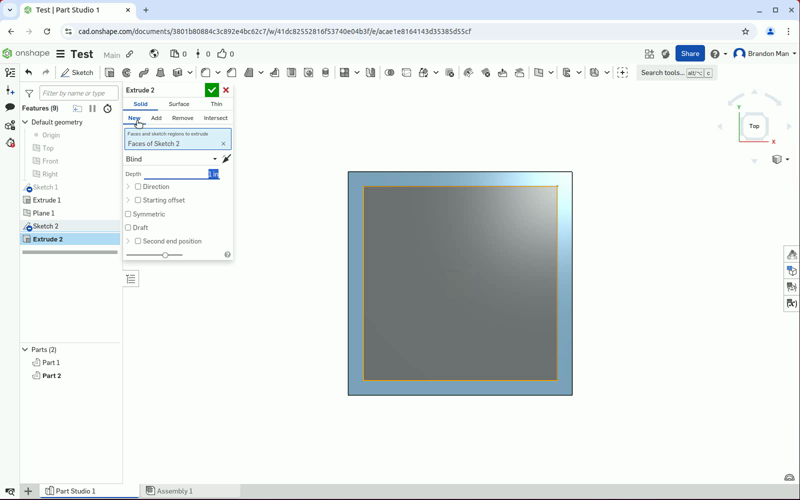
text(6.258)
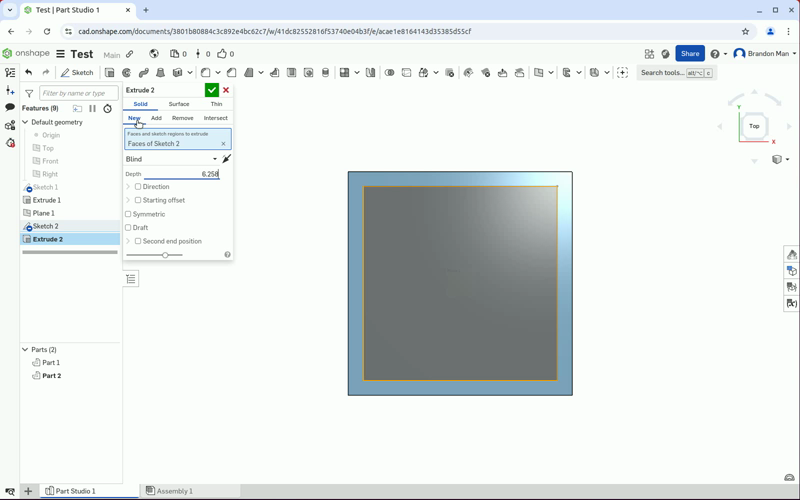
key(enter)
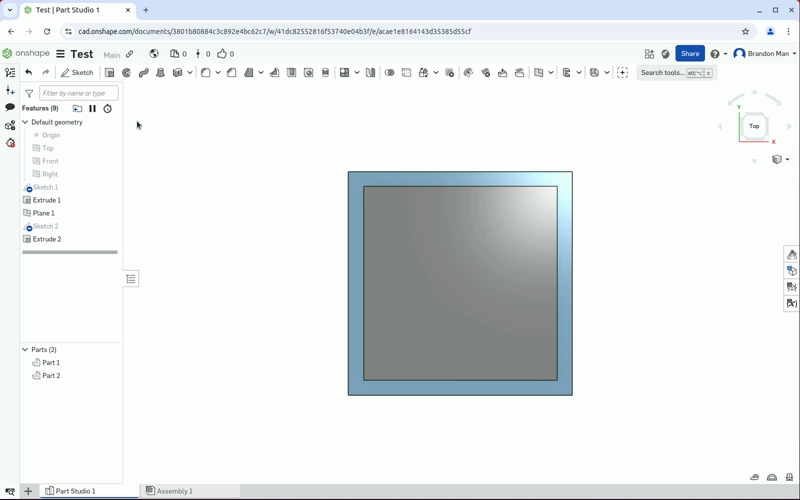
key(shift+h)
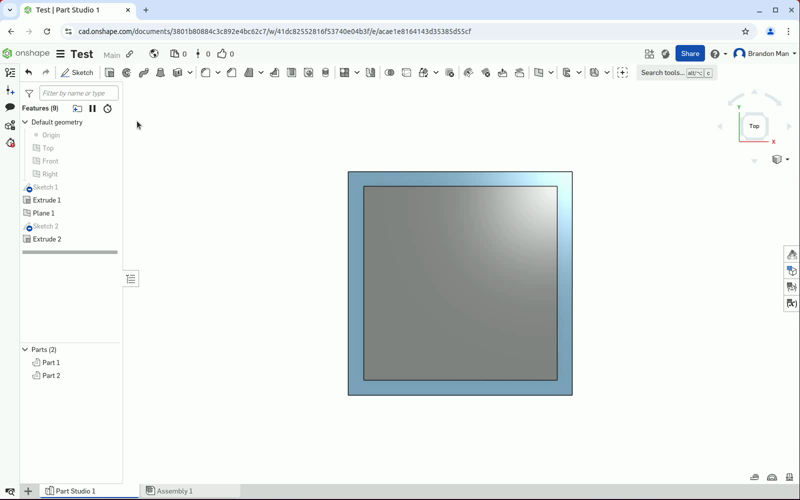
key(shift+h)
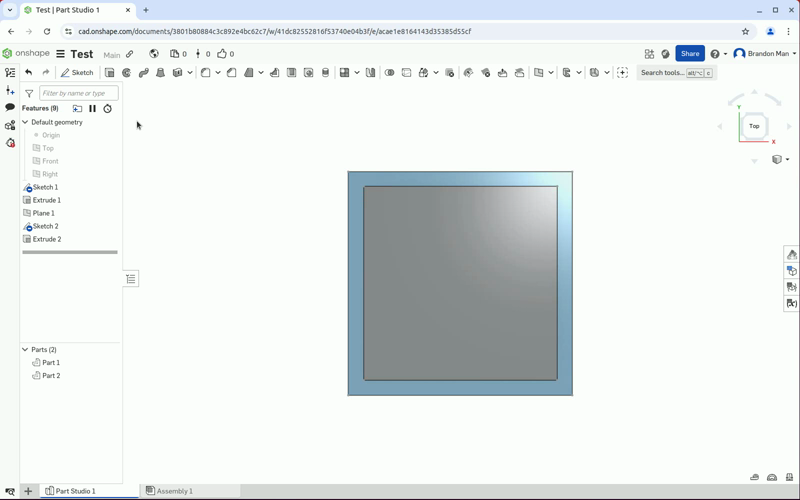
key(shift+7)
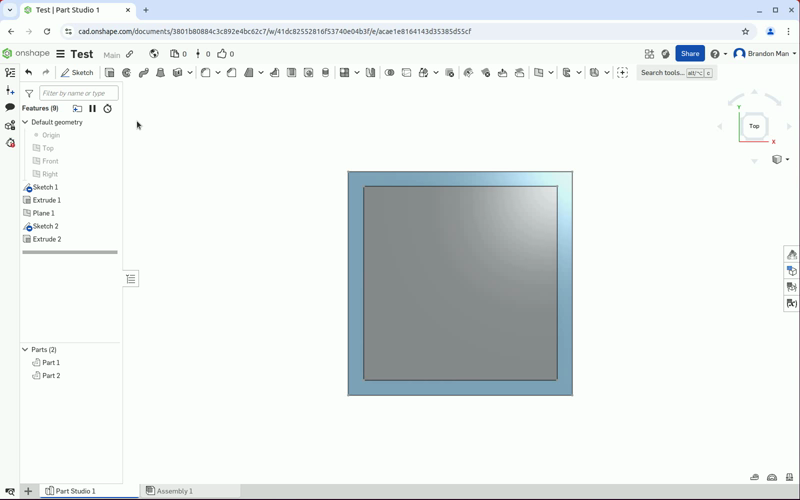
key(up, 3)
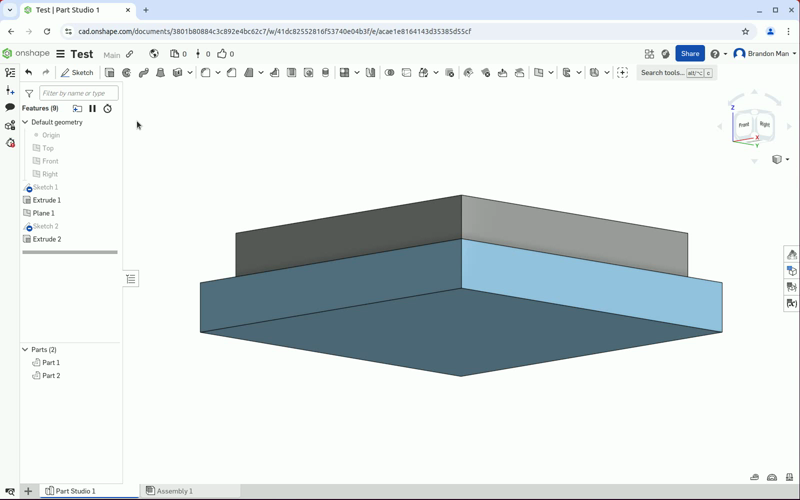
key(left, 3)
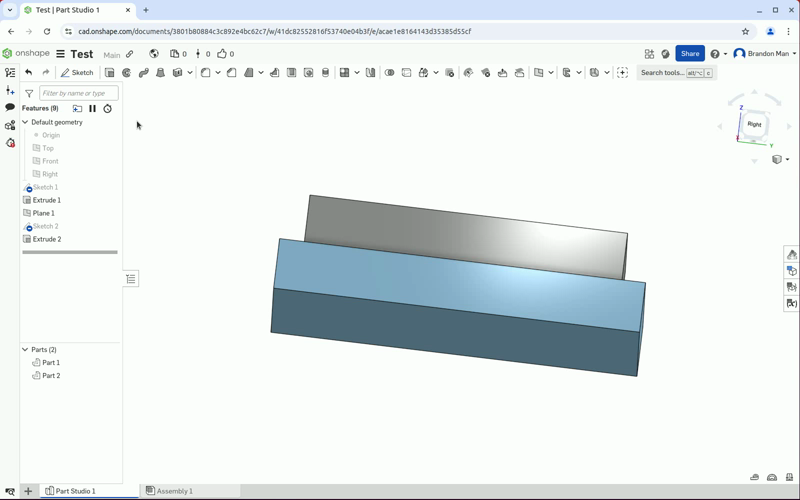
key(right, 3)
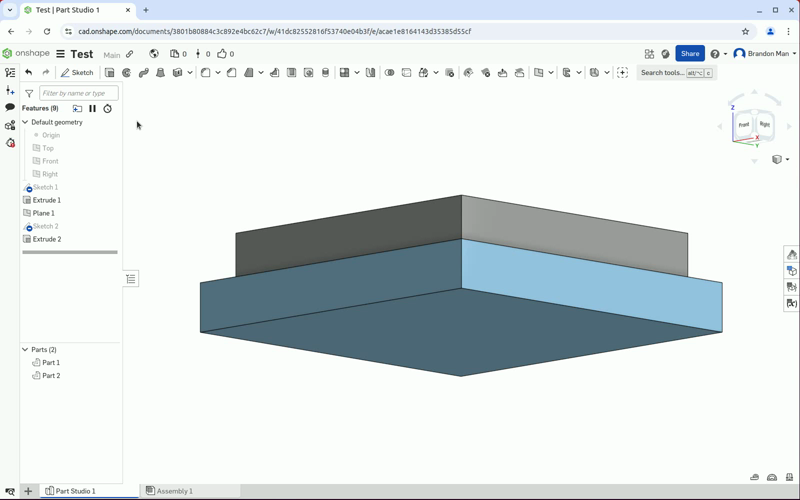
key(down, 3)
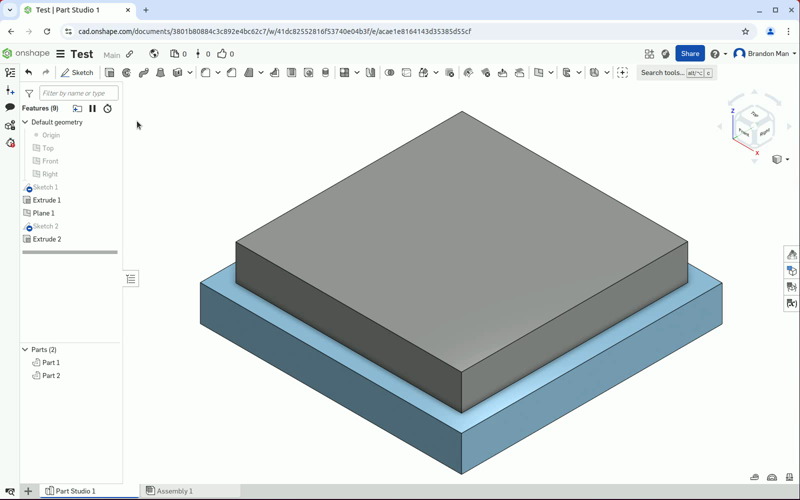
mouse_move(73, 189)
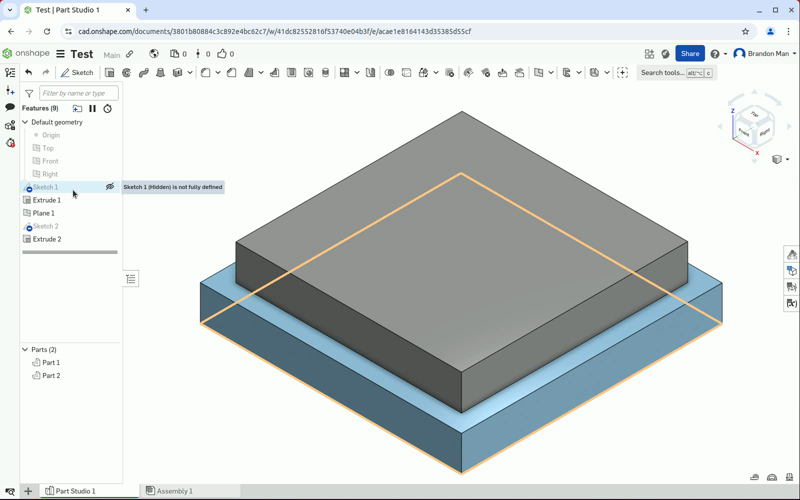
click(73, 189)